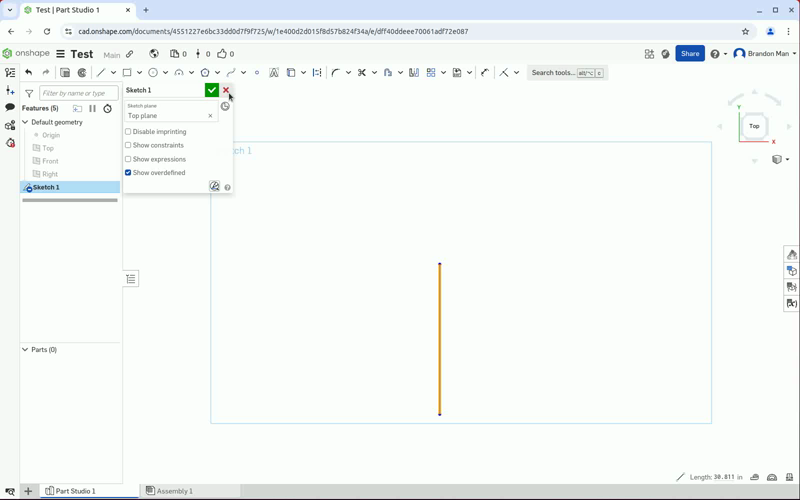
key(shift+h)
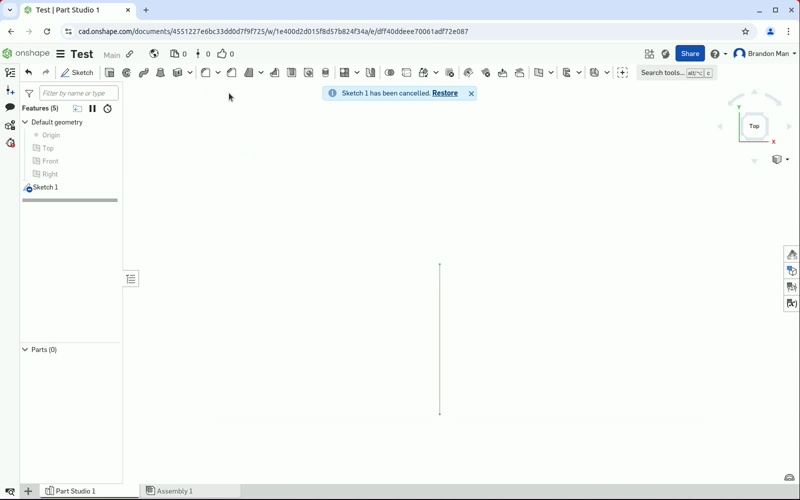
key(shift+s)
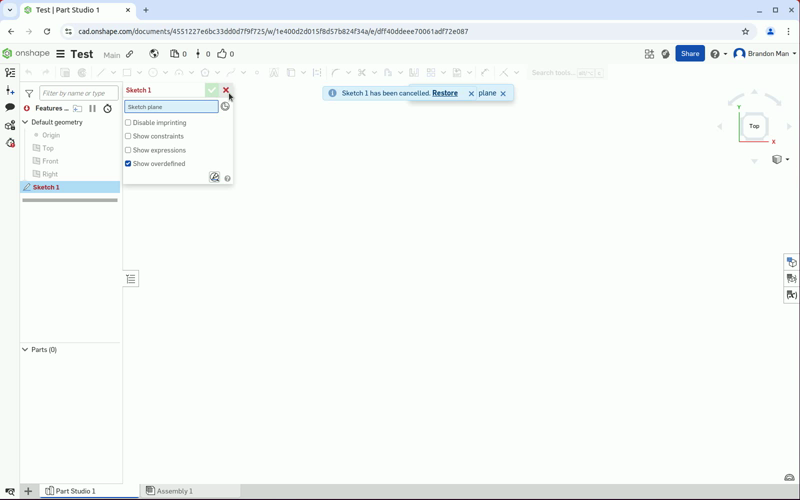
mouse_move(73, 150)
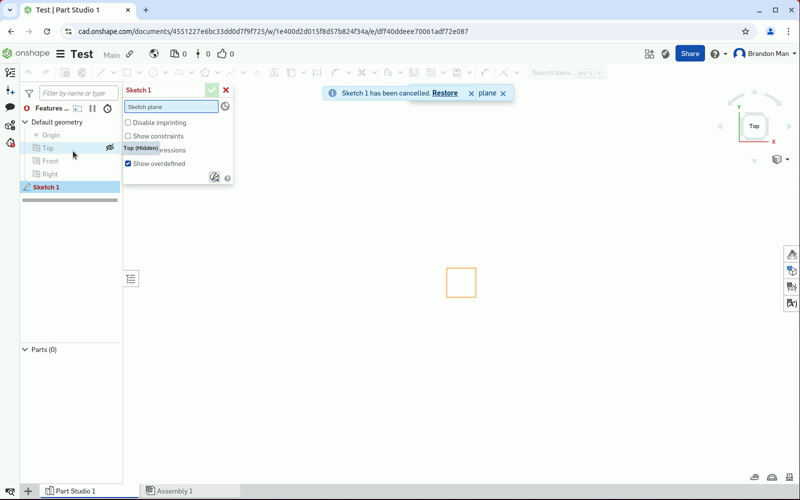
click(73, 150)
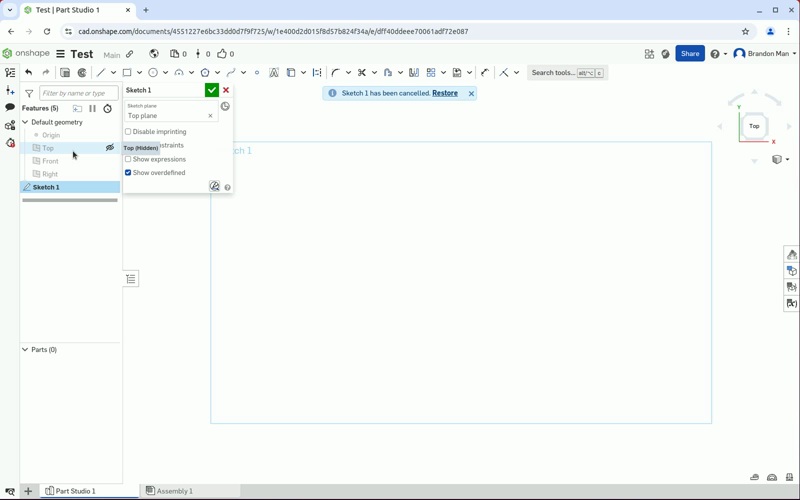
mouse_move(73, 352)
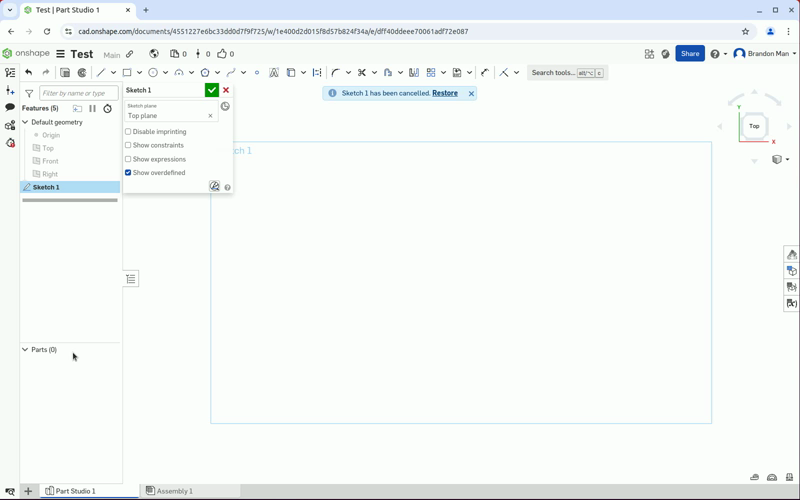
key(y)
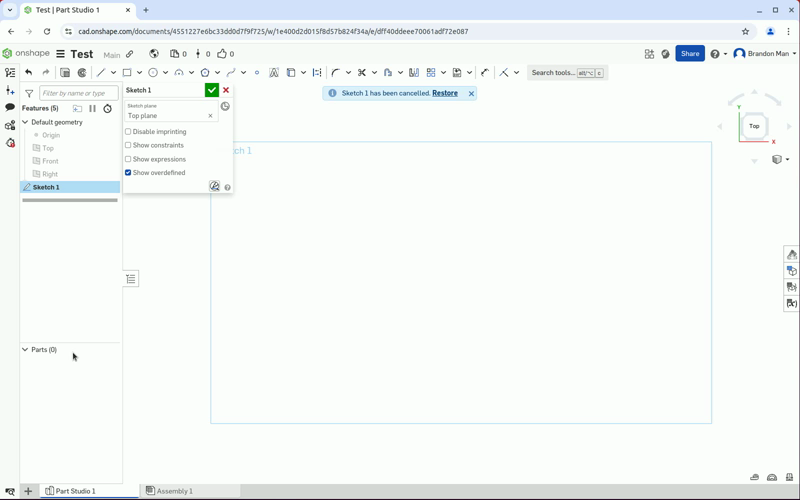
key(l)
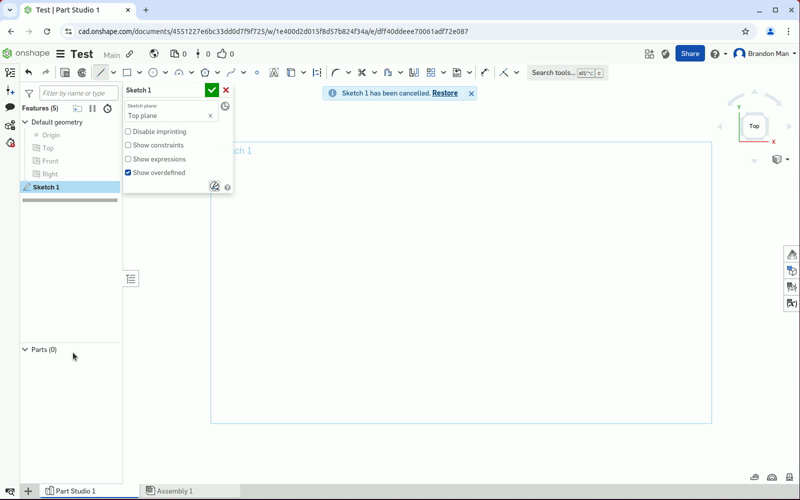
key_down(shift)
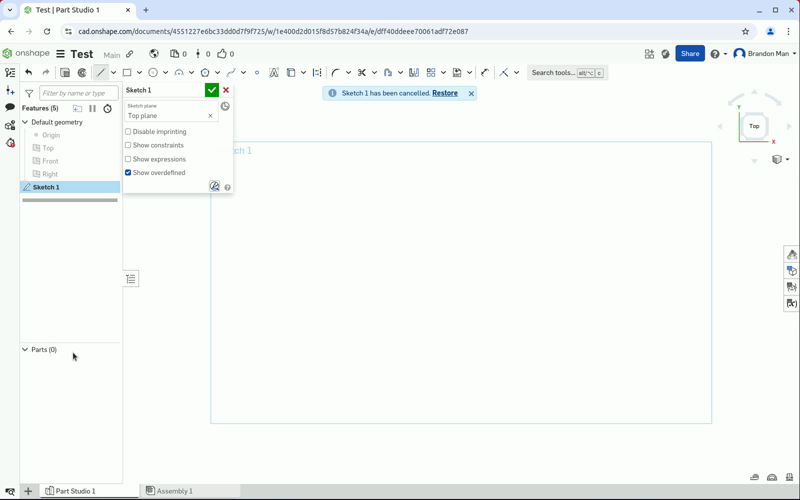
mouse_move(351, 337)
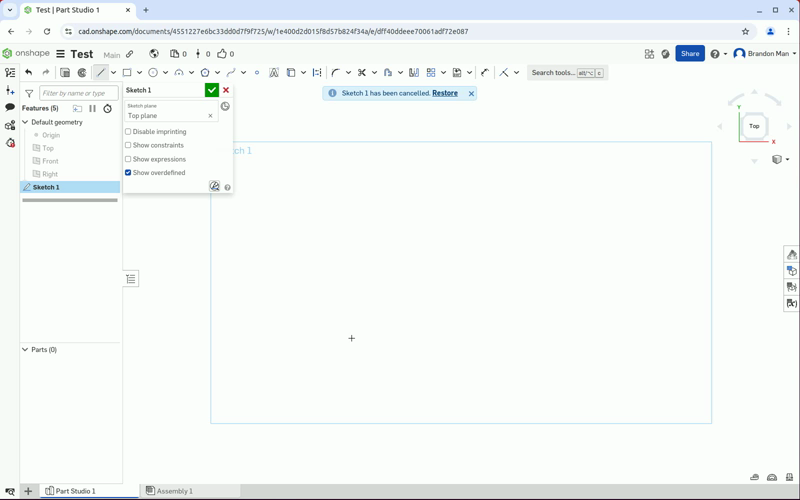
click(351, 337)
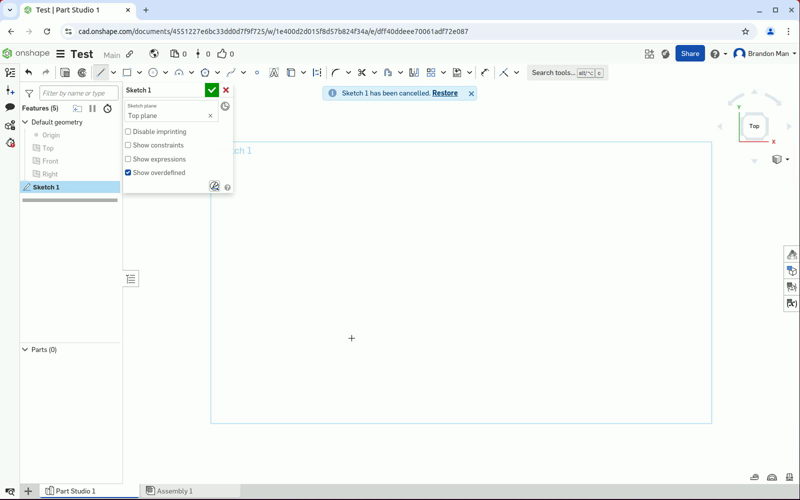
key_up(shift)
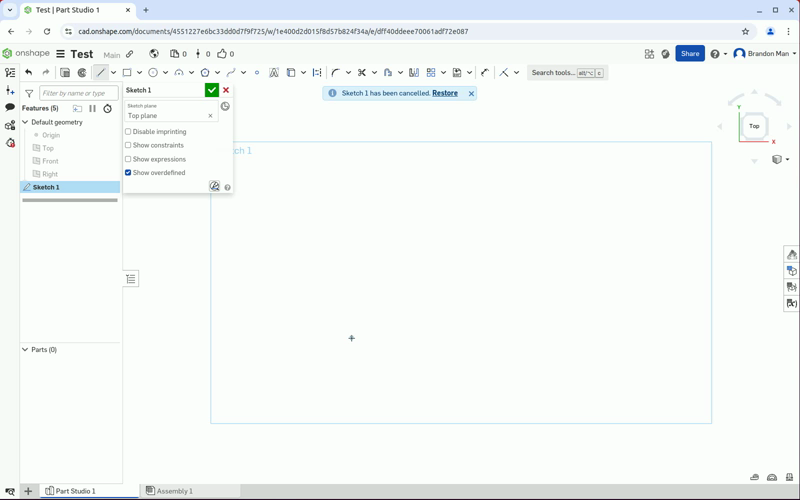
key_down(shift)
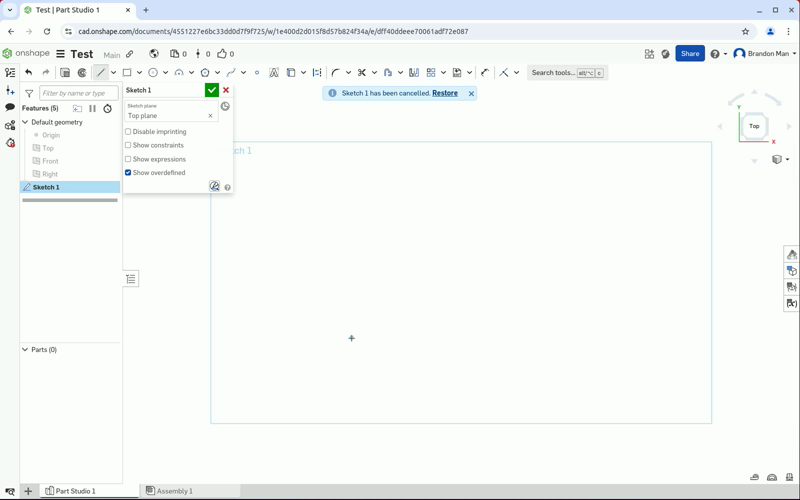
mouse_move(569, 337)
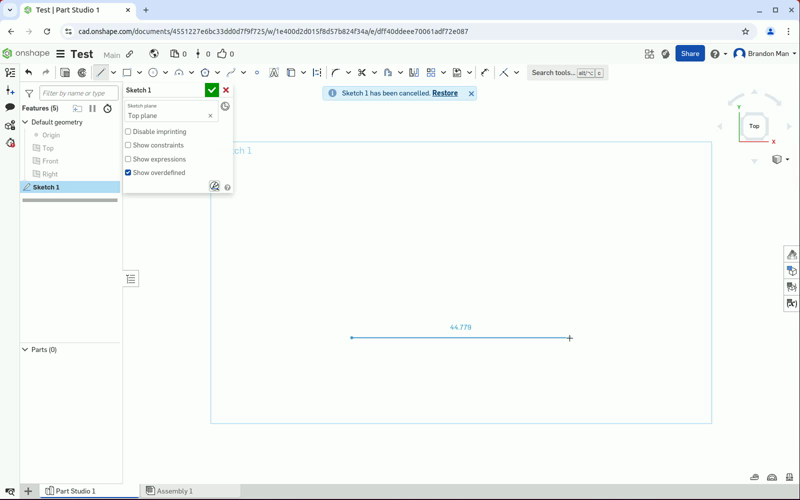
click(569, 337)
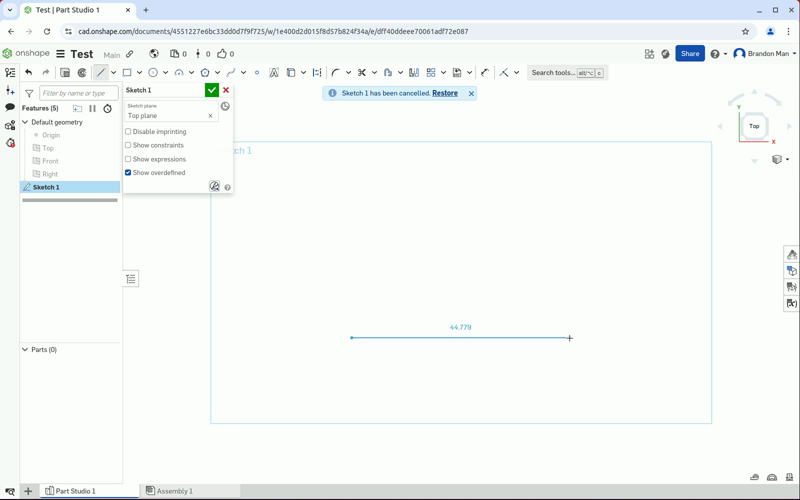
key_up(shift)
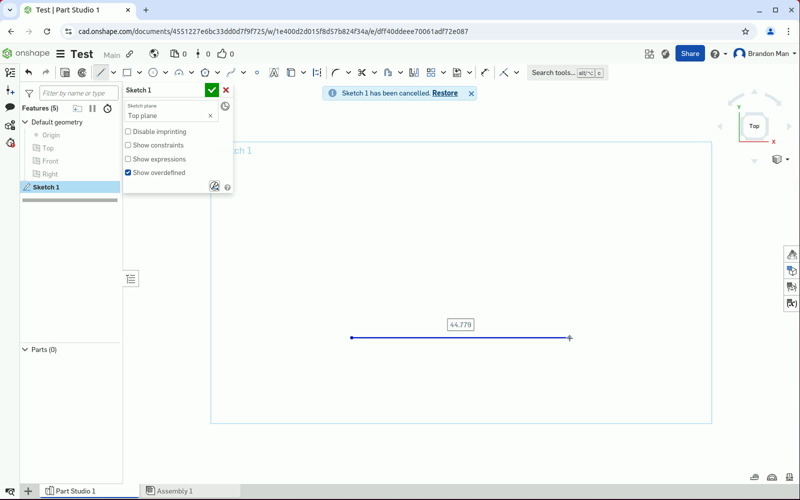
key_down(shift)
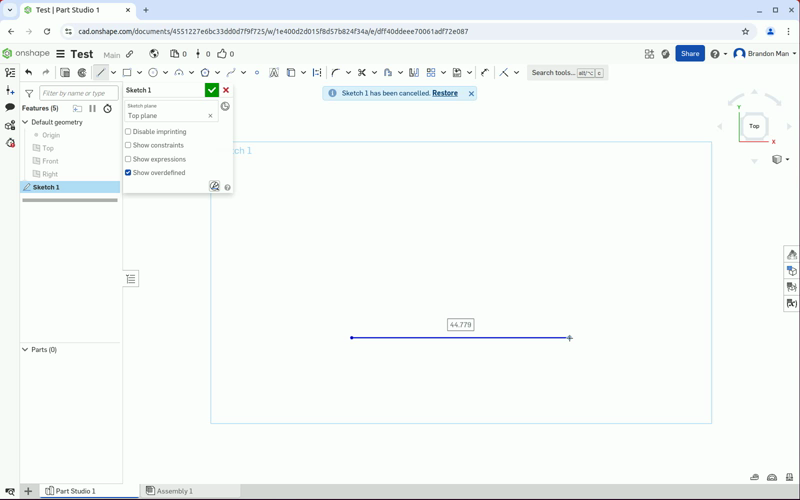
mouse_move(569, 227)
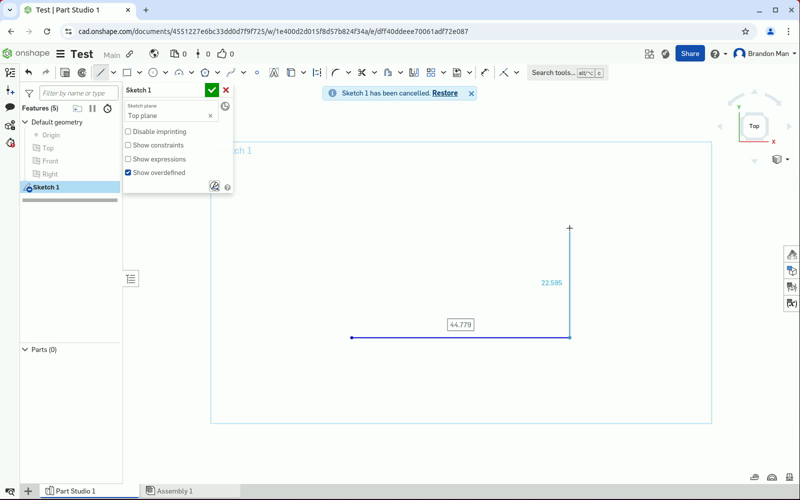
click(569, 227)
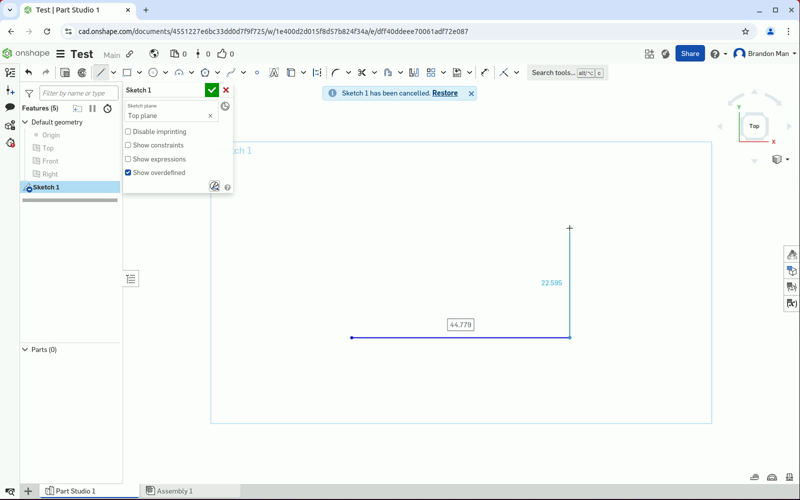
key_up(shift)
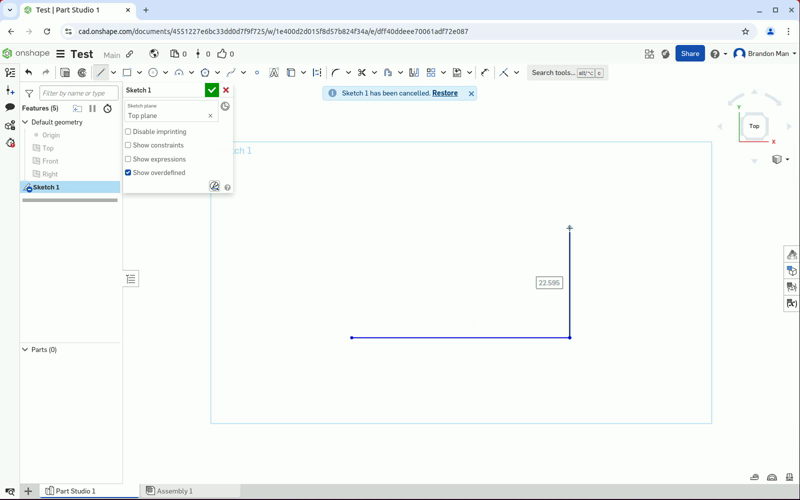
key_down(shift)
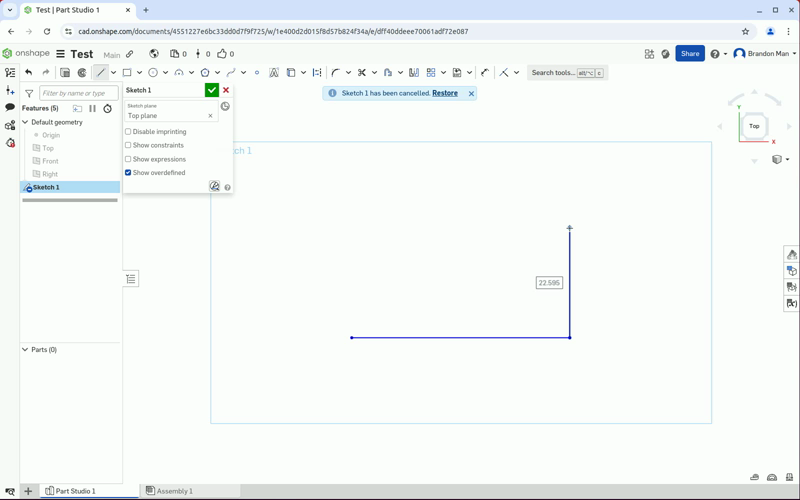
mouse_move(351, 227)
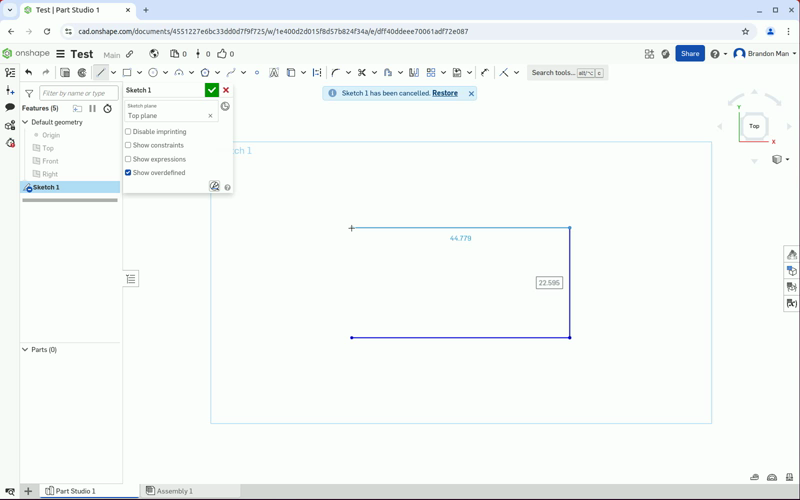
click(351, 227)
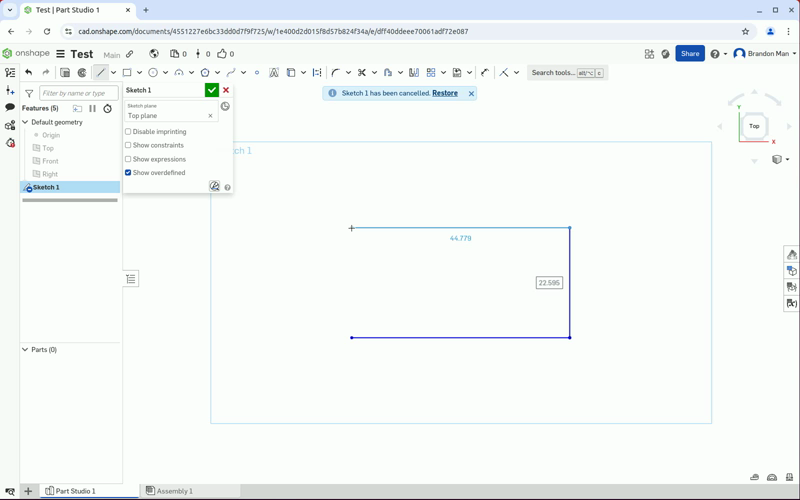
key_up(shift)
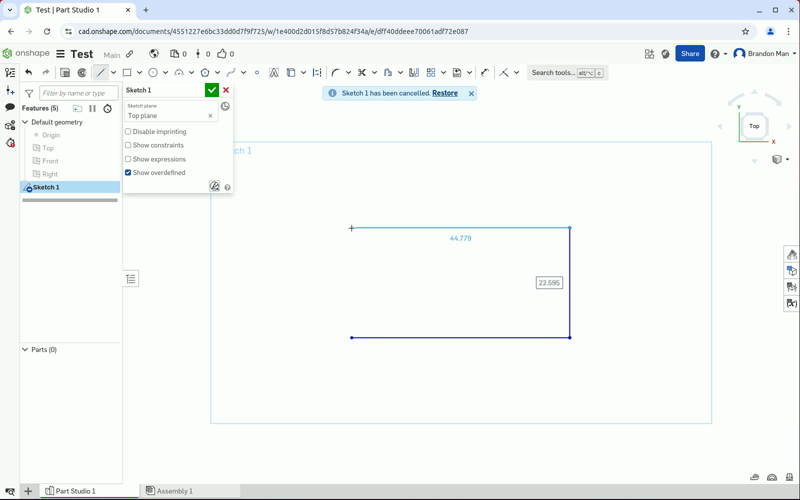
key_down(shift)
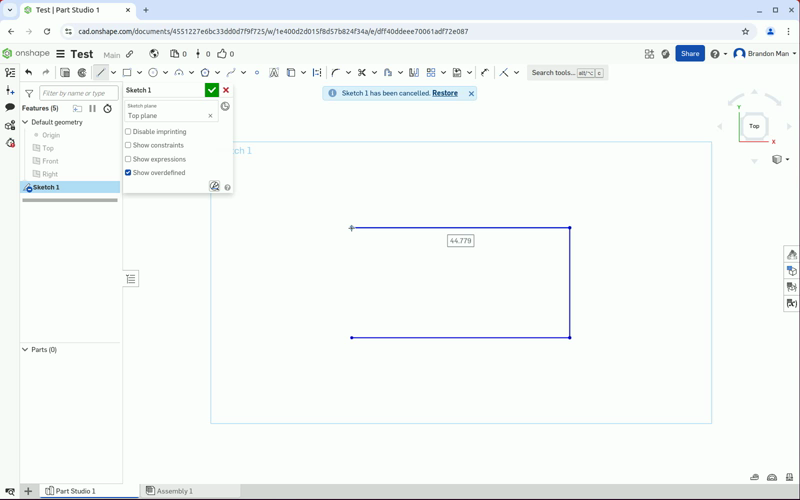
mouse_move(351, 337)
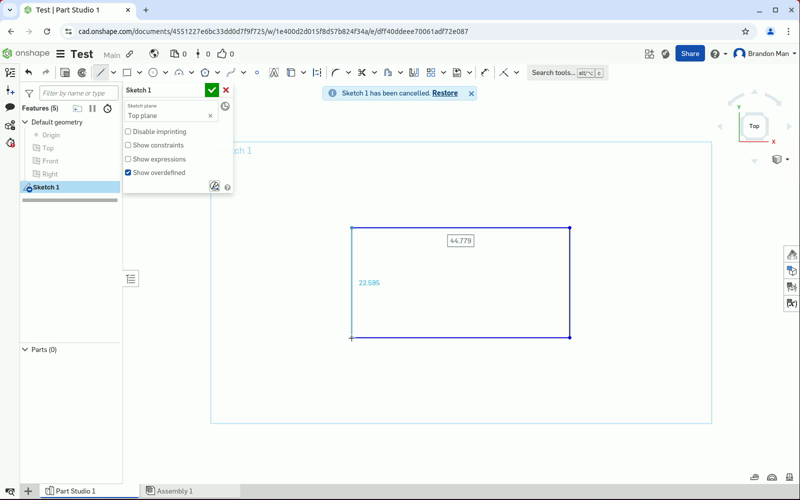
key_up(shift)
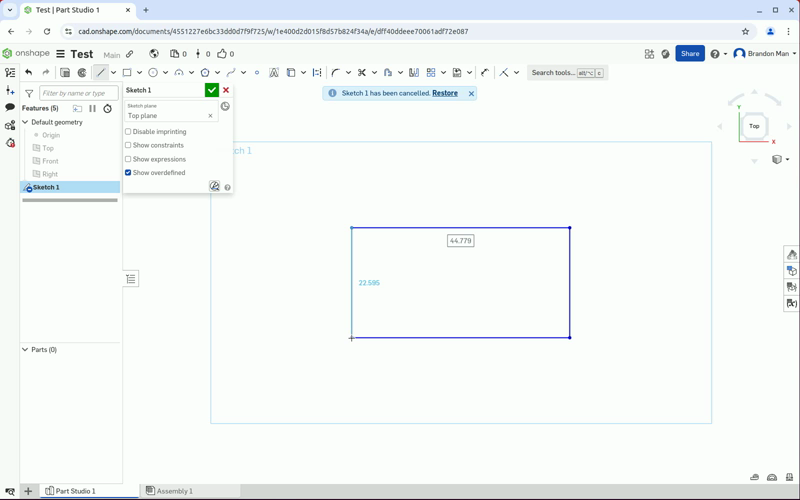
click(351, 337)
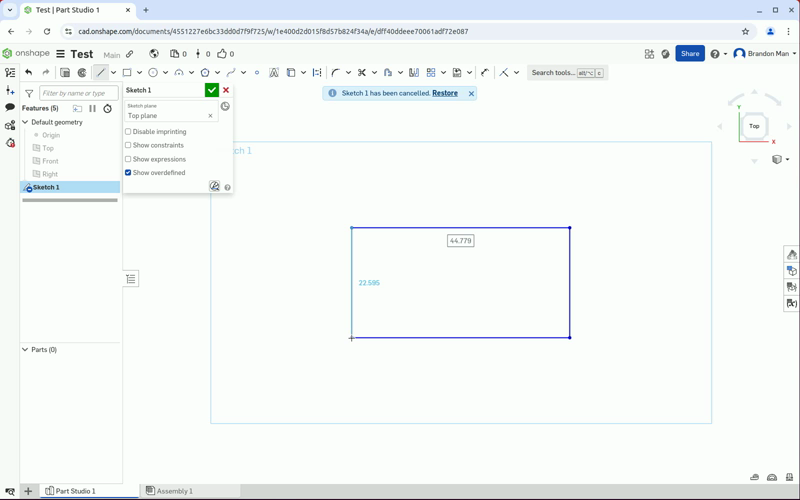
key(esc)
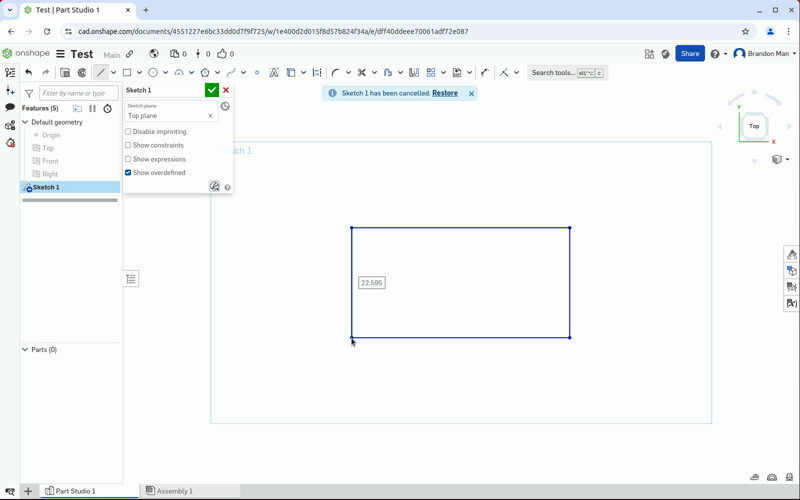
mouse_move(384, 251)
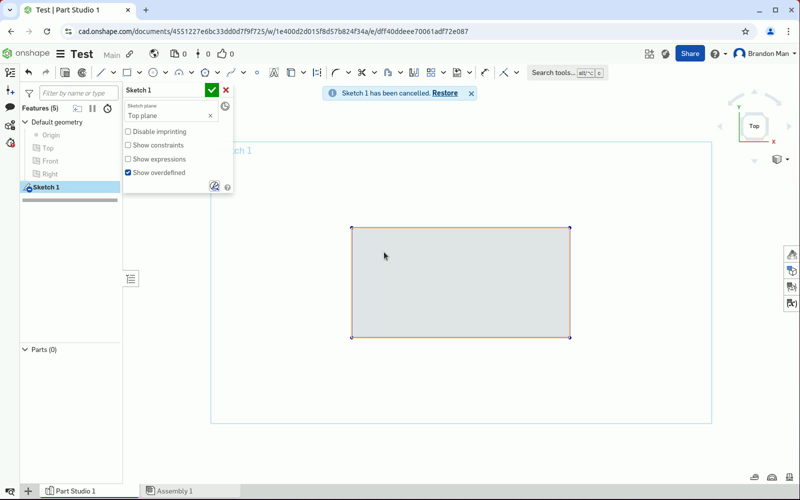
click(384, 251)
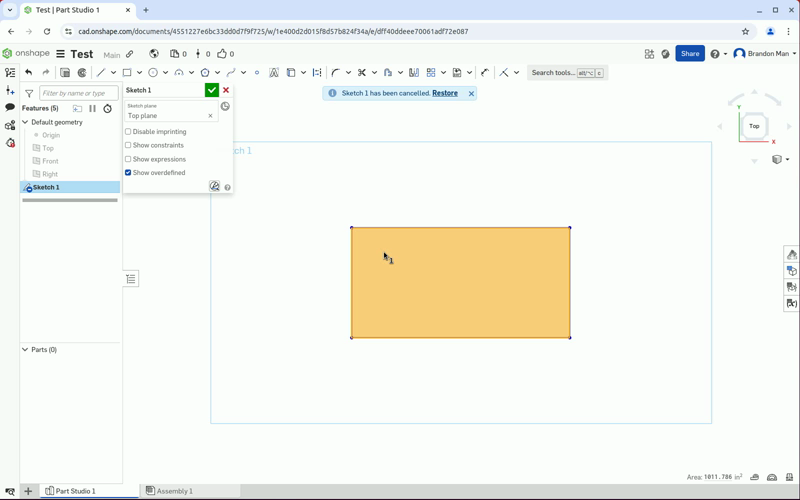
mouse_move(73, 352)
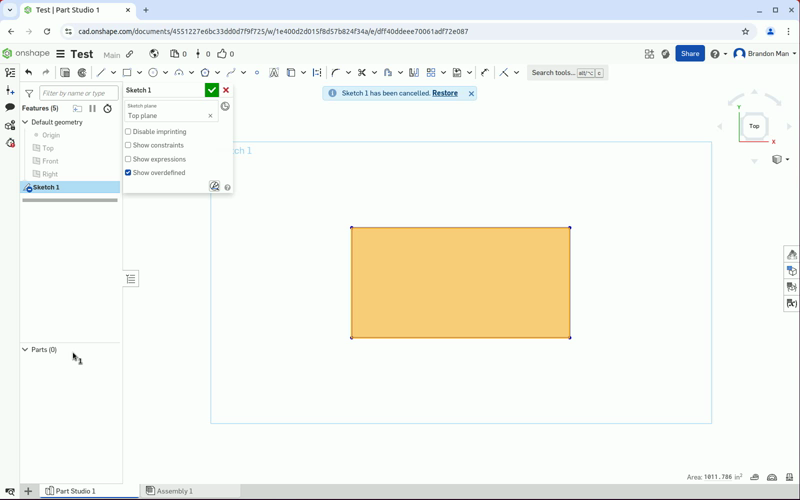
key(shift+y)
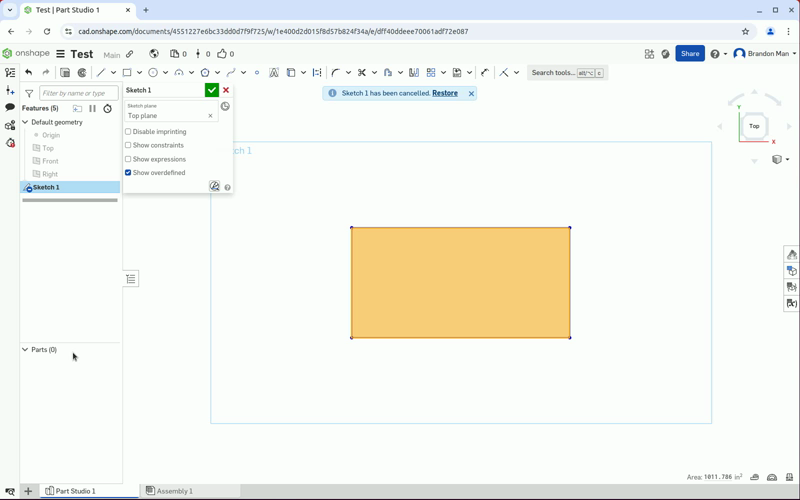
key(shift+e)
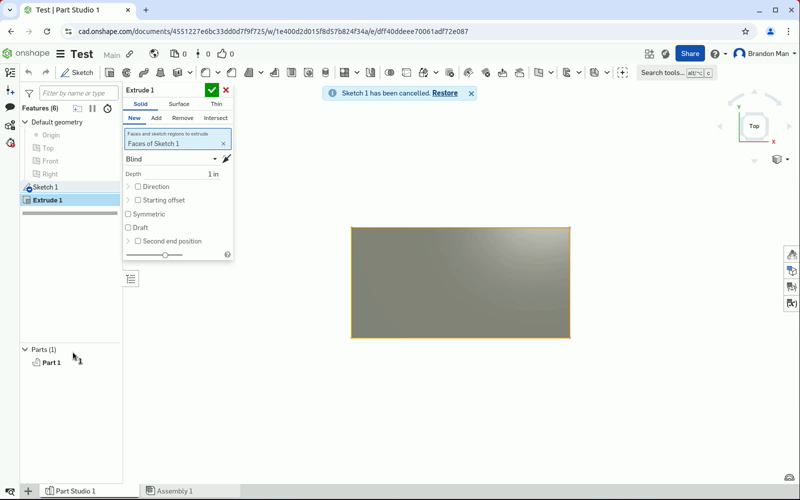
mouse_move(143, 106)
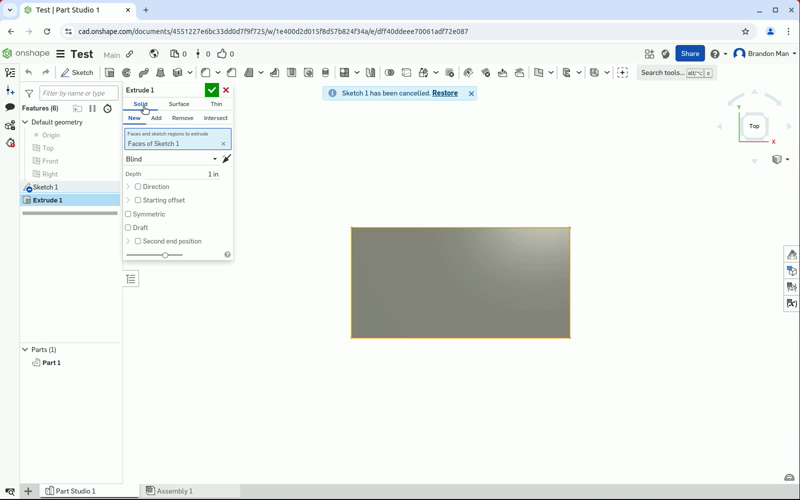
click(143, 106)
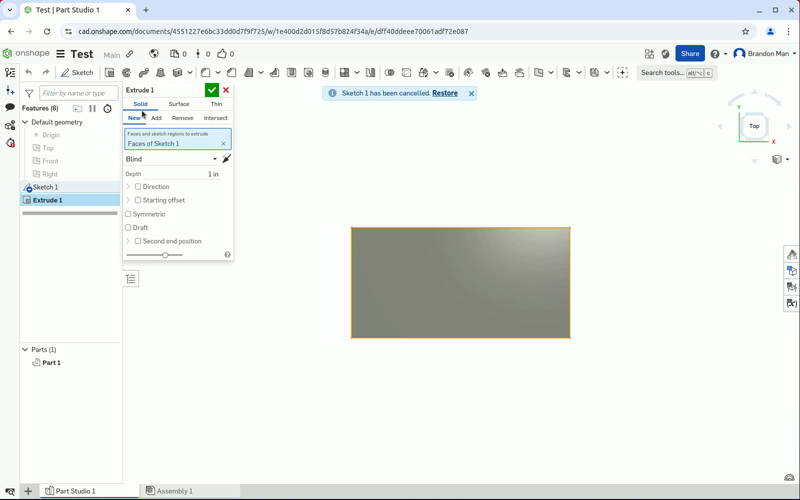
mouse_move(137, 120)
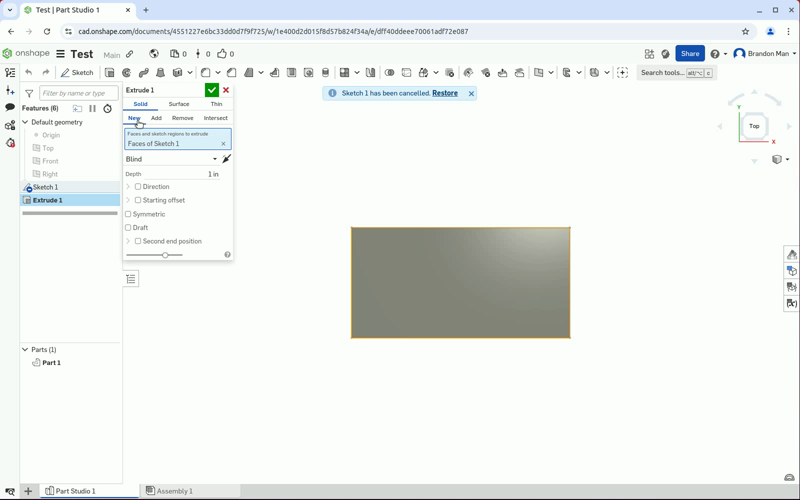
click(137, 120)
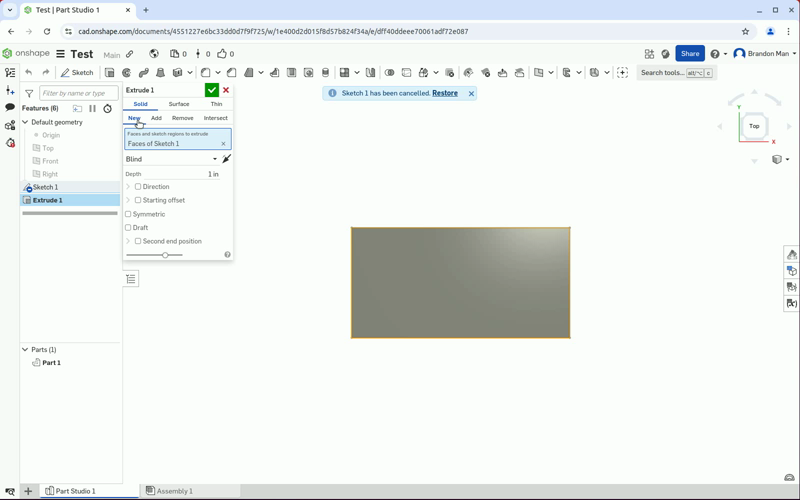
key(tab, 4)
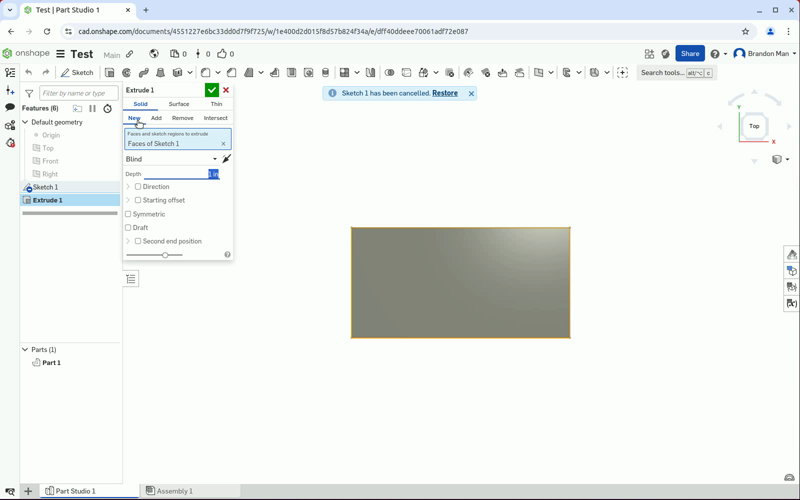
text(22.626)
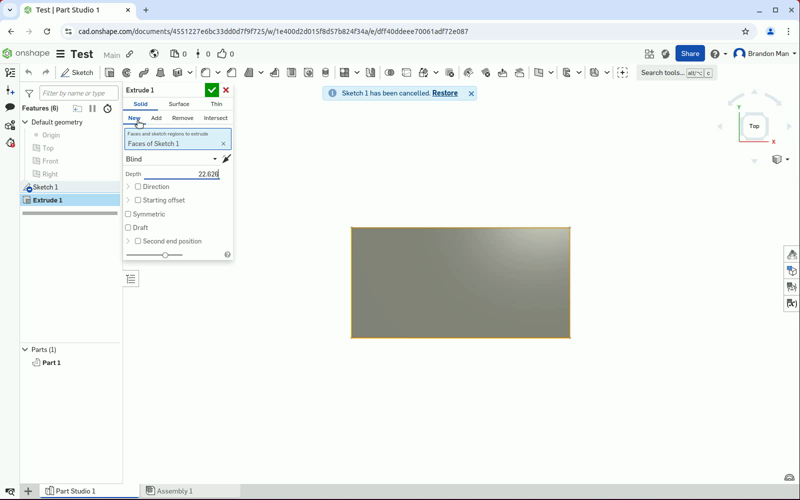
key(tab, 3)
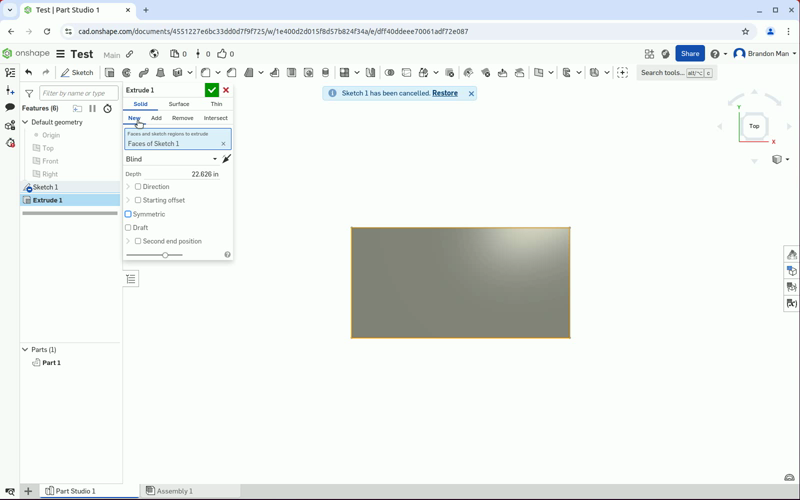
key(space)
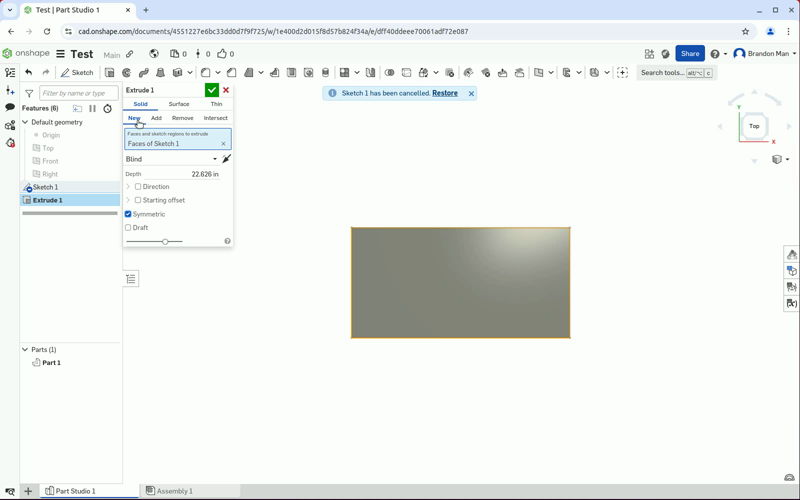
key(enter)
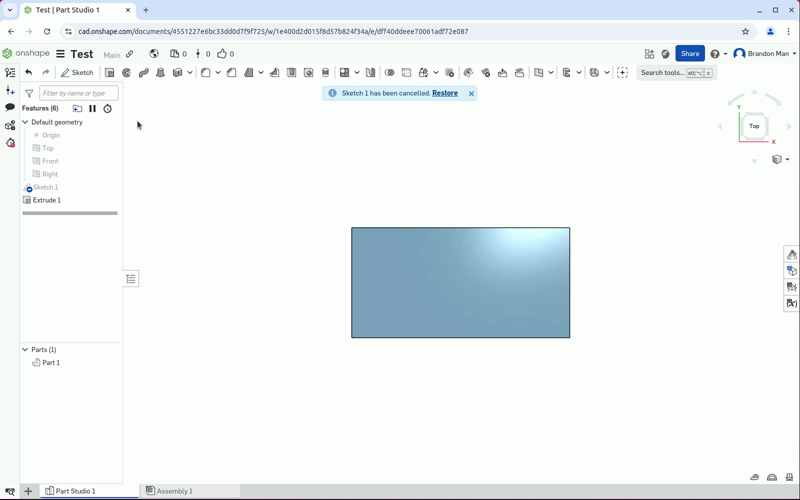
key(shift+h)
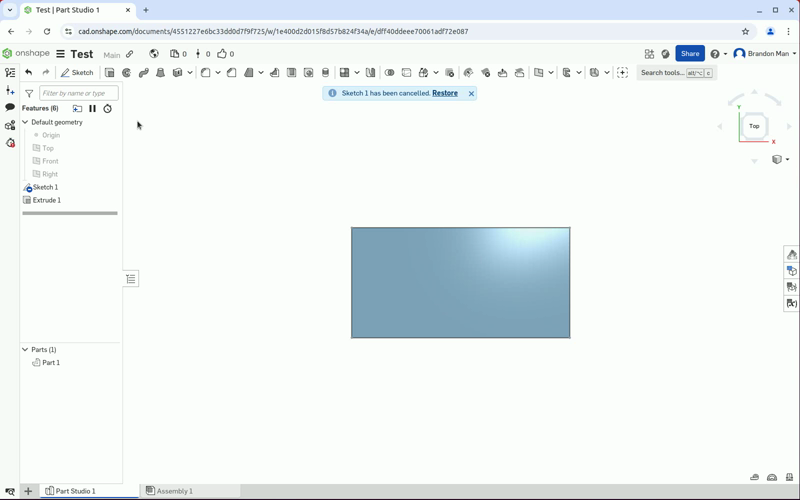
key(shift+h)
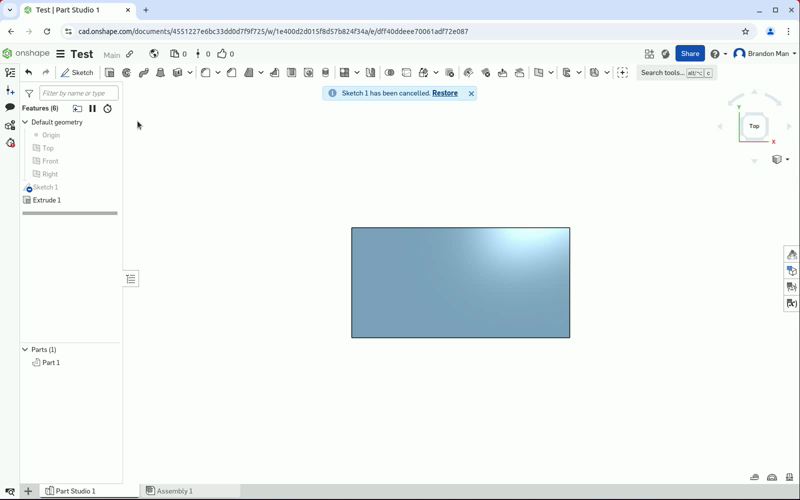
mouse_move(73, 189)
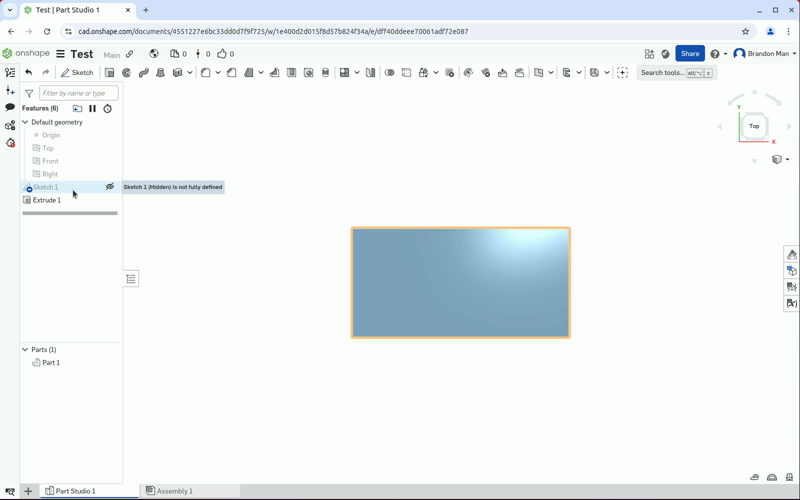
click(73, 189)
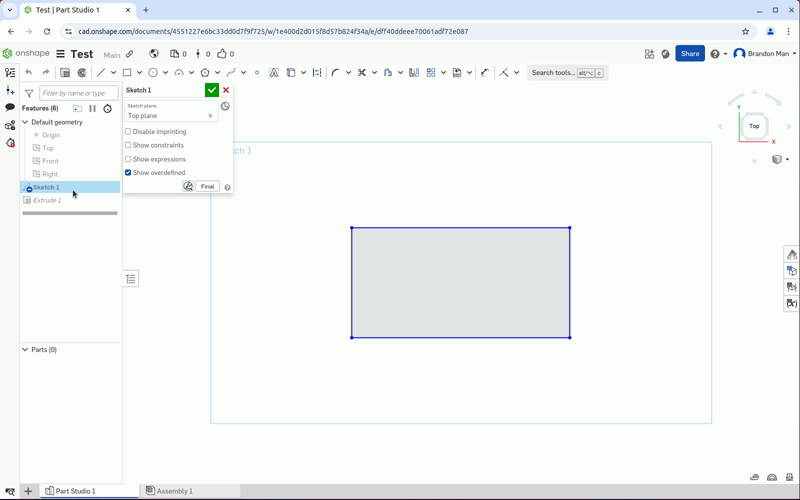
mouse_move(229, 92)
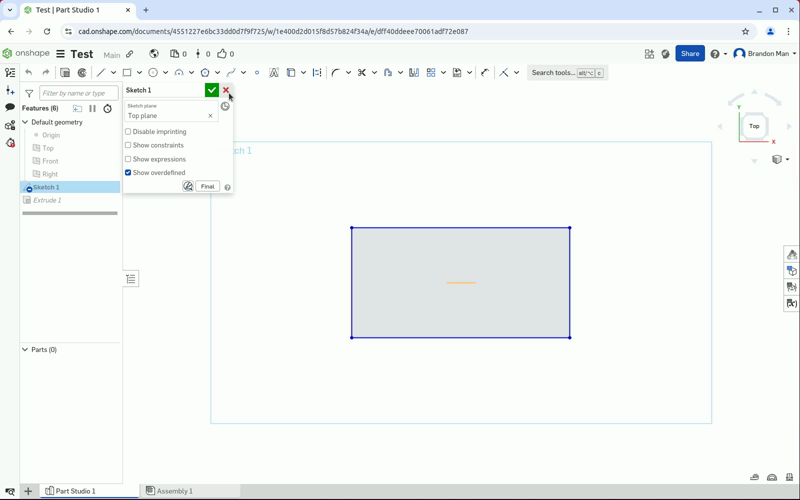
click(229, 92)
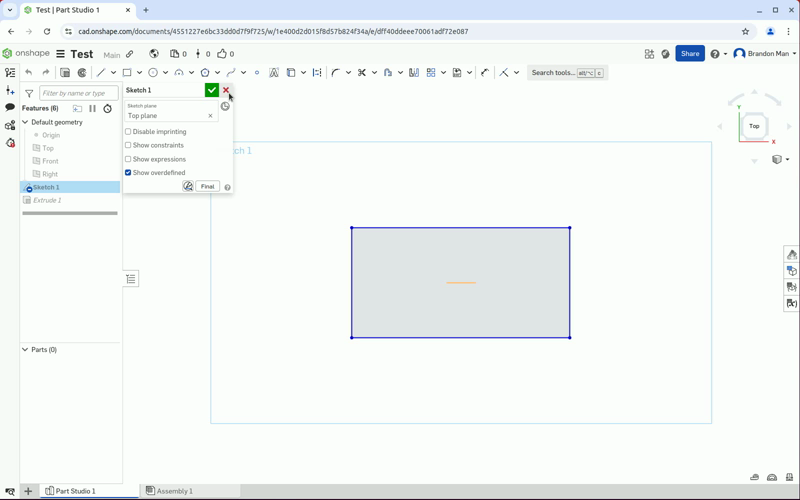
key(shift+s)
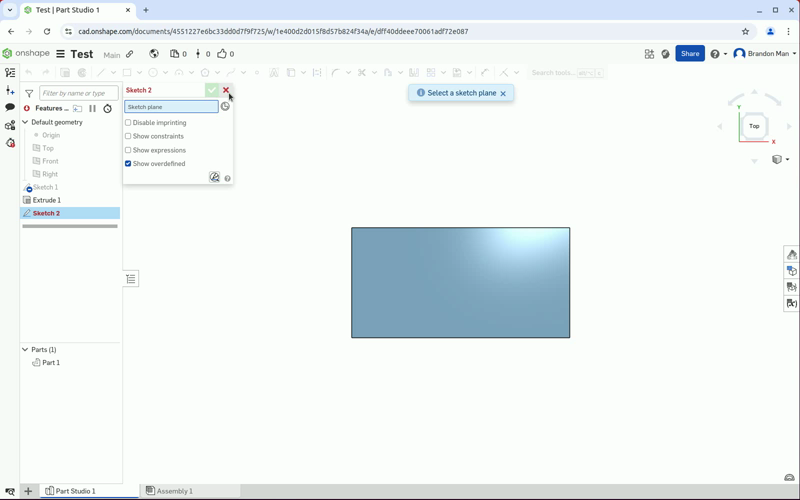
mouse_move(73, 150)
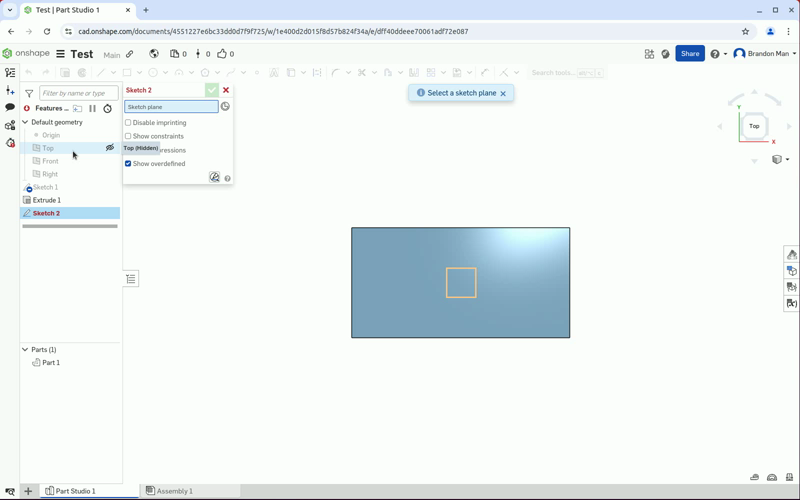
click(73, 150)
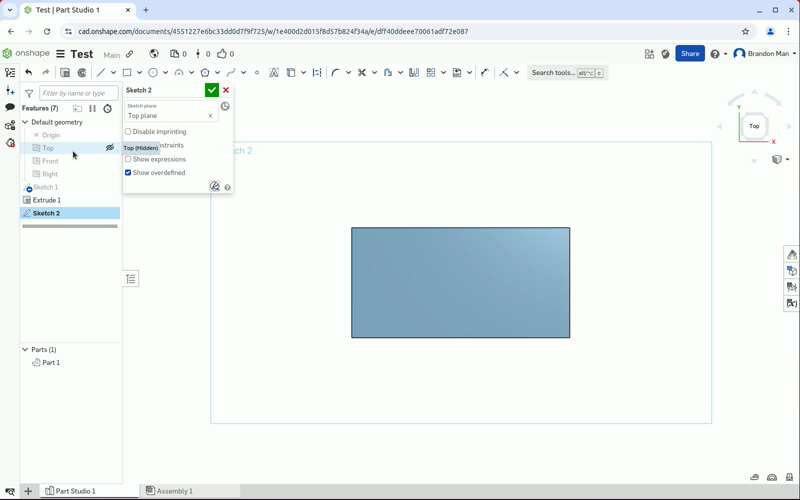
mouse_move(73, 352)
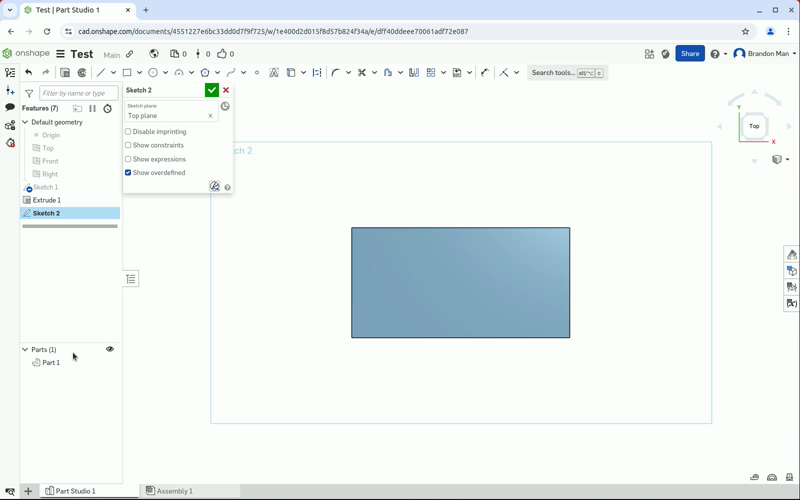
key(y)
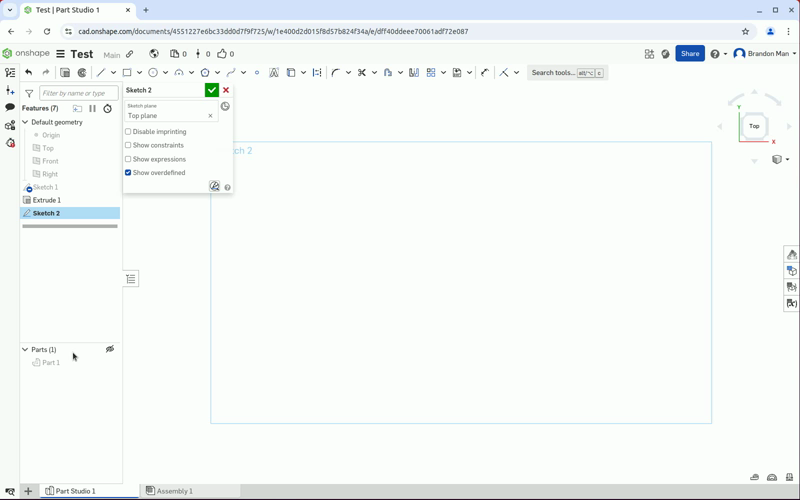
key(l)
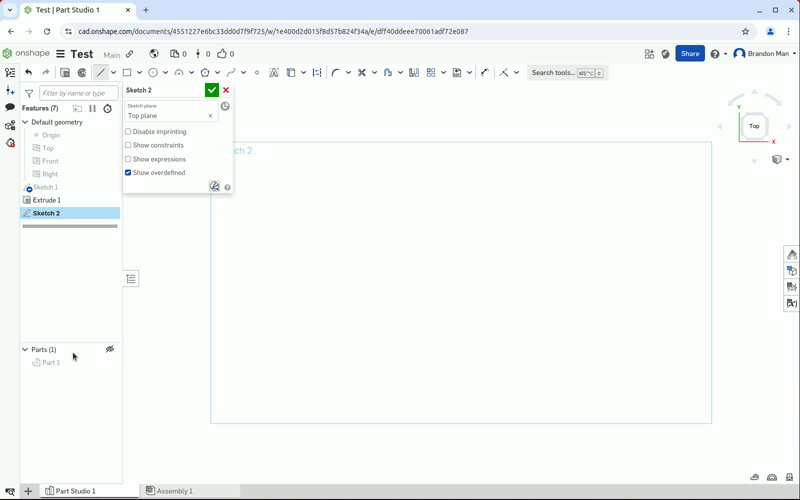
key_down(shift)
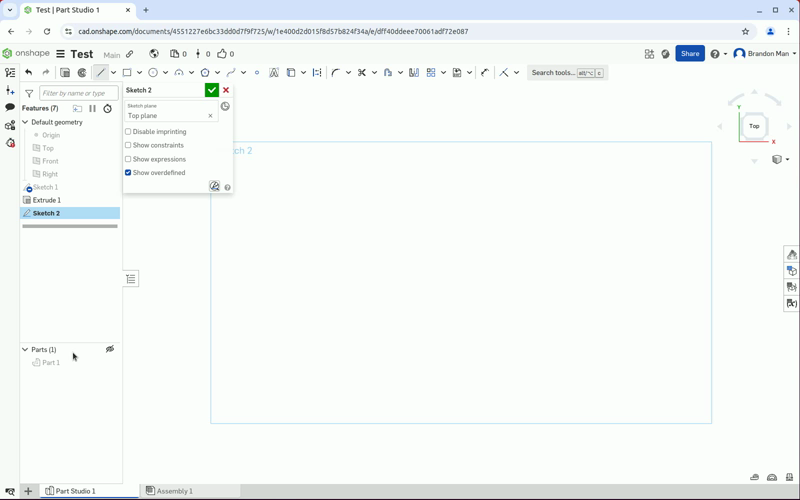
mouse_move(348, 340)
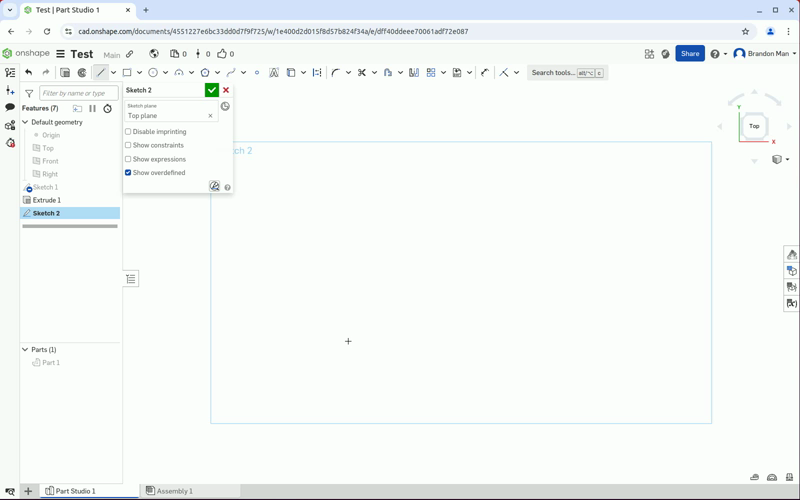
click(348, 340)
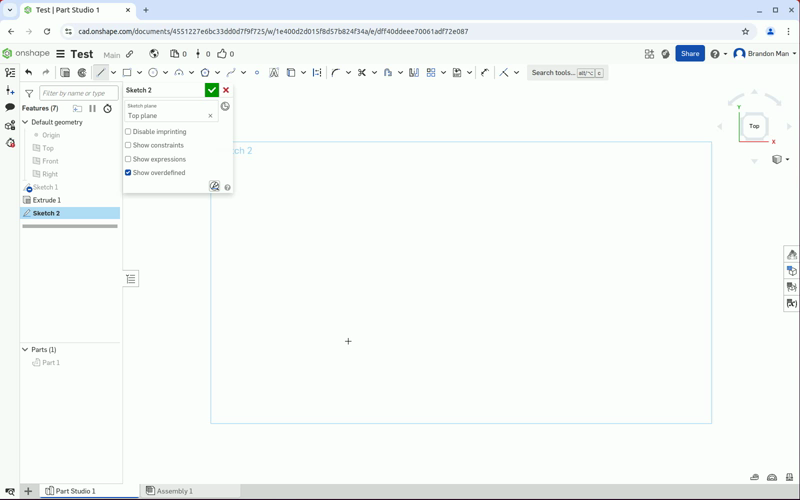
key_up(shift)
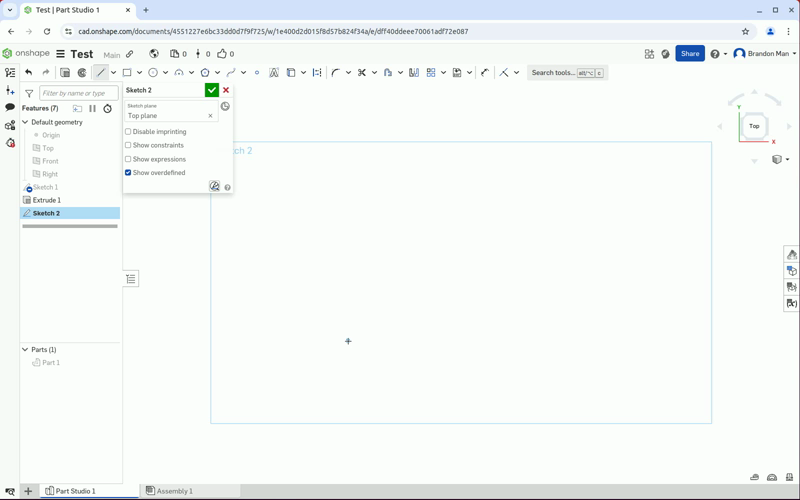
key_down(shift)
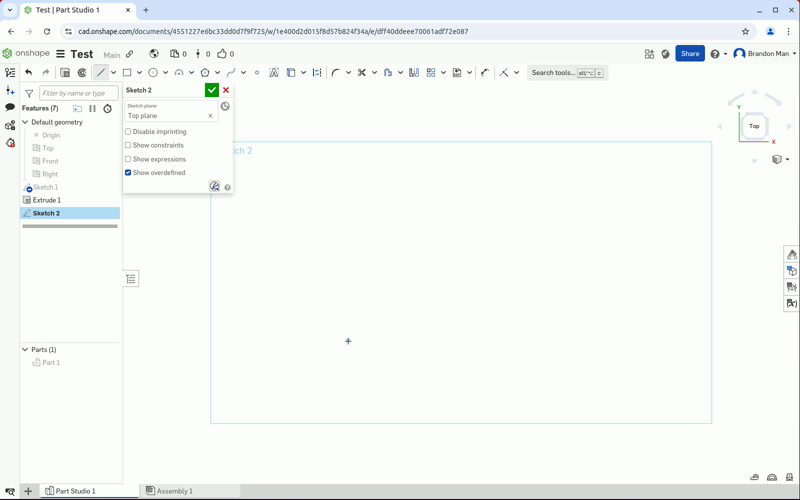
mouse_move(572, 340)
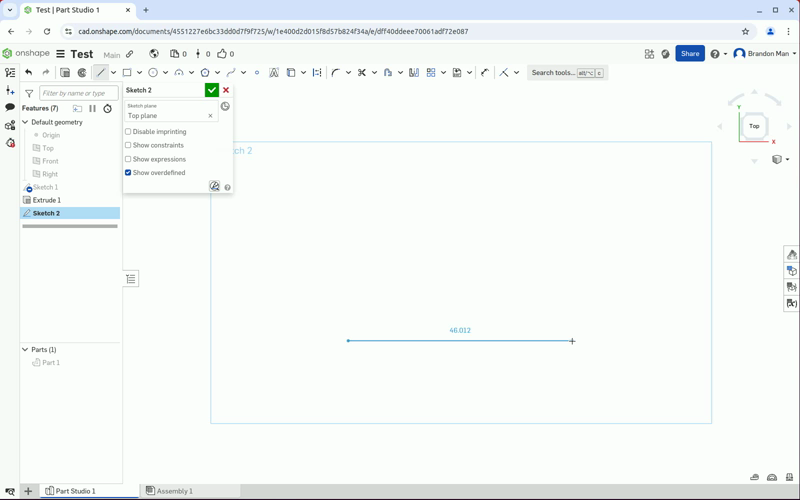
click(572, 340)
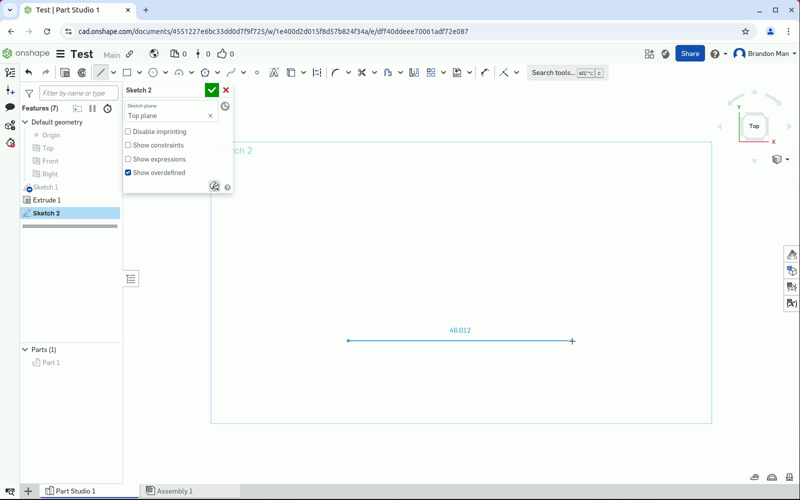
key_up(shift)
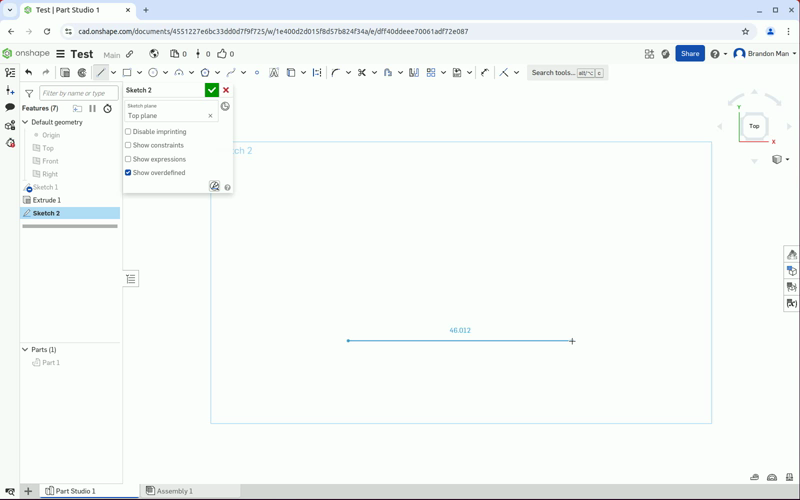
key_down(shift)
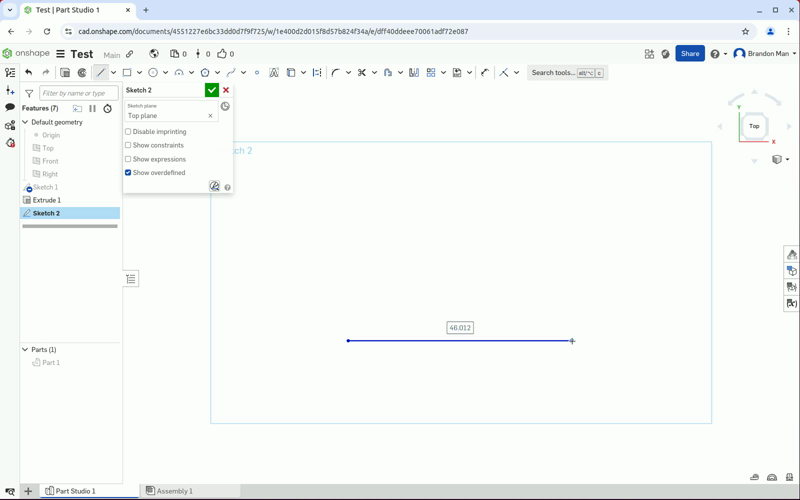
mouse_move(572, 225)
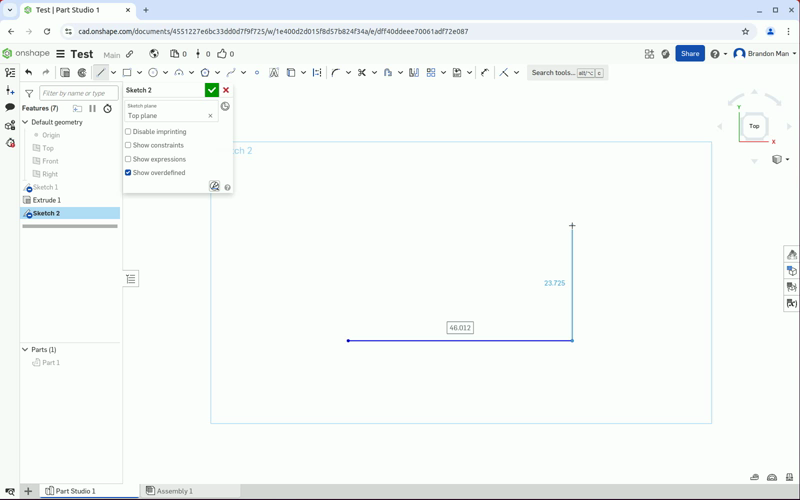
click(572, 225)
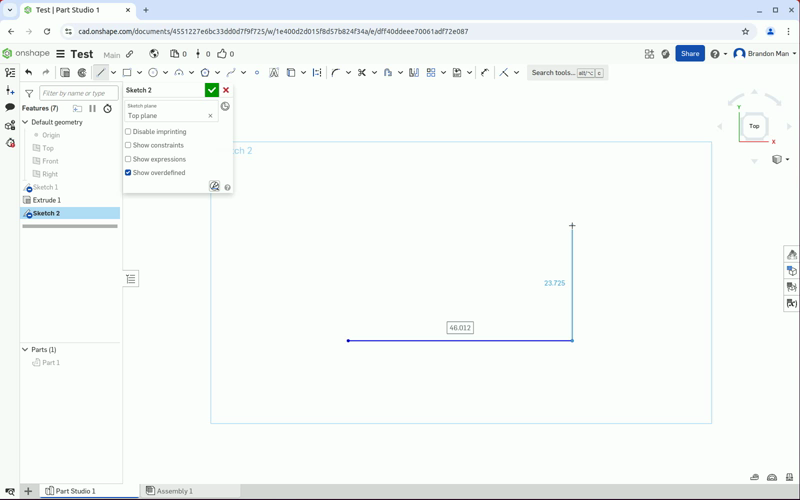
key_up(shift)
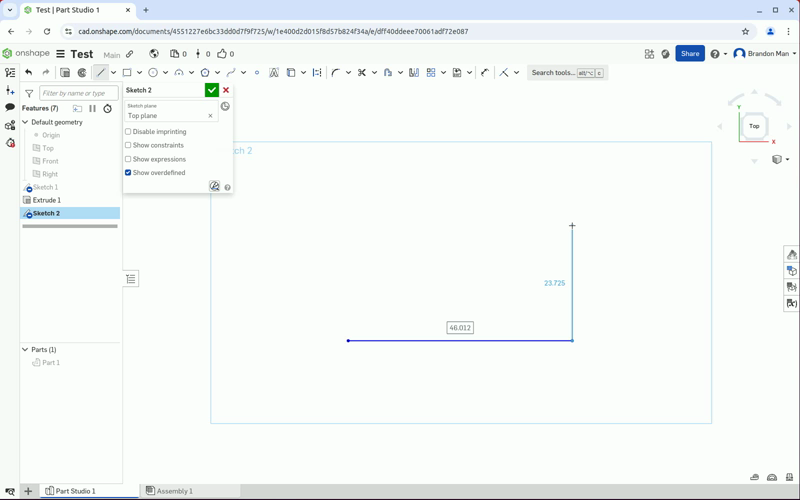
key_down(shift)
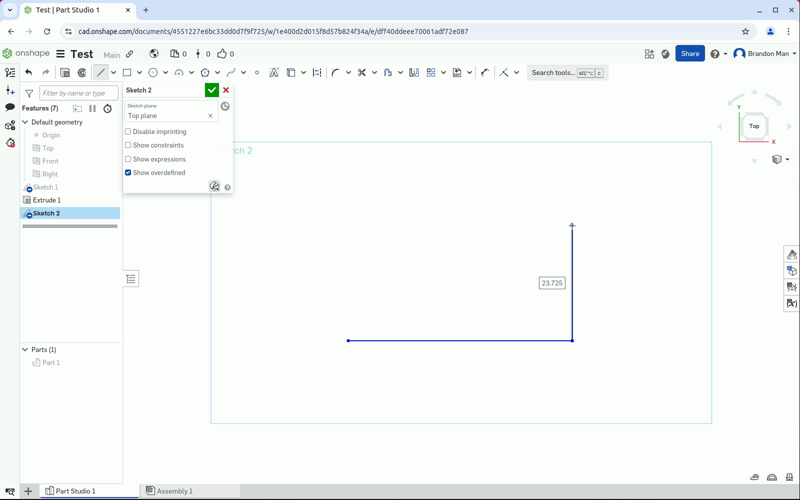
mouse_move(348, 225)
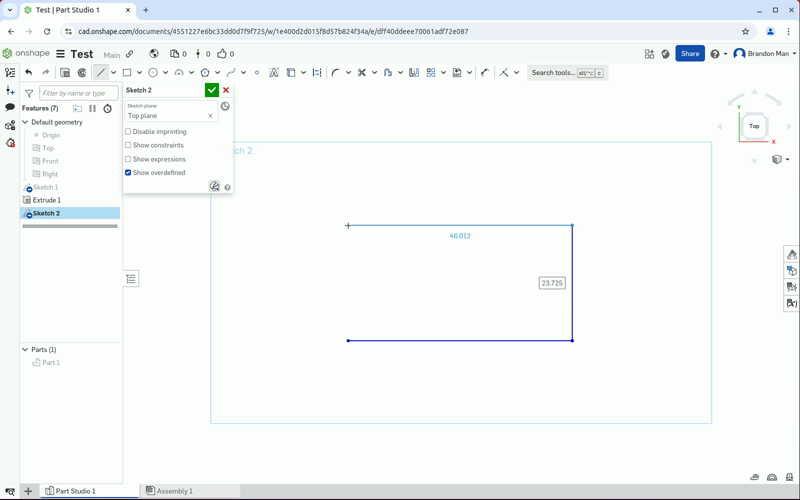
click(348, 225)
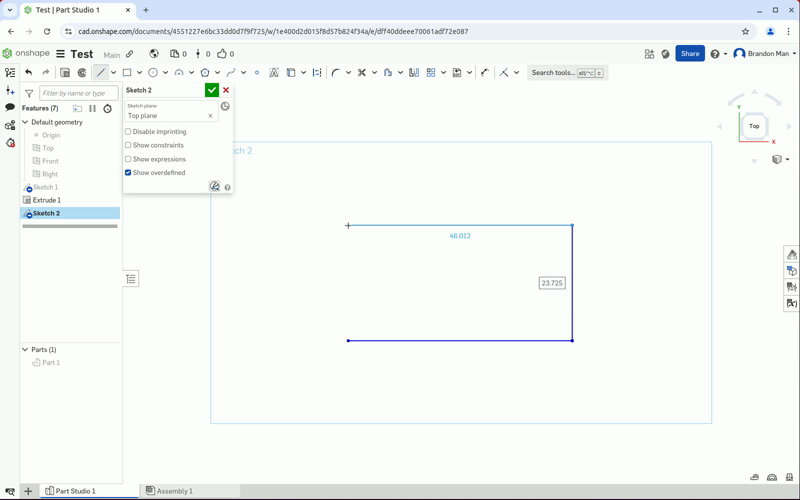
key_up(shift)
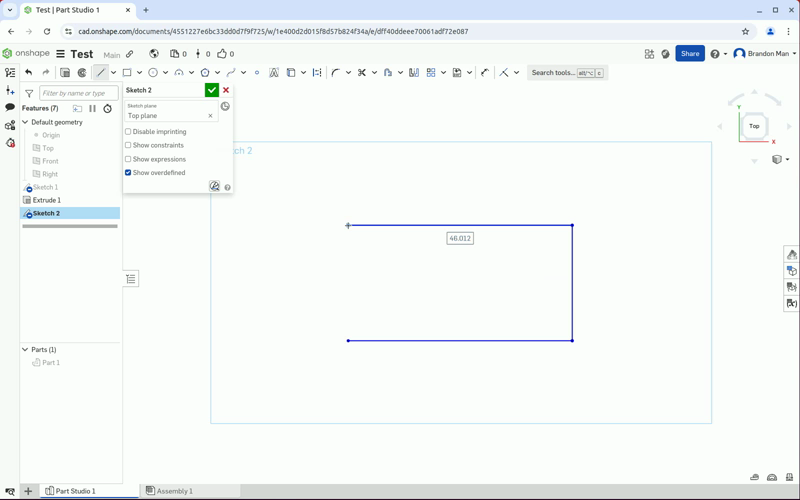
key_down(shift)
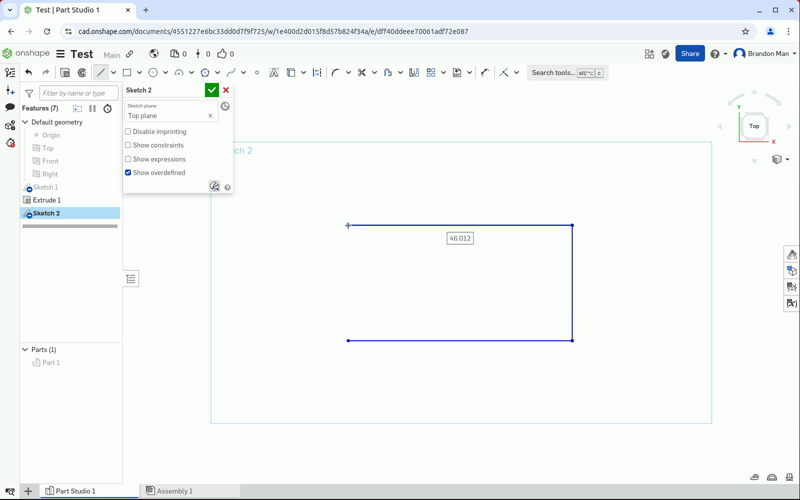
mouse_move(348, 340)
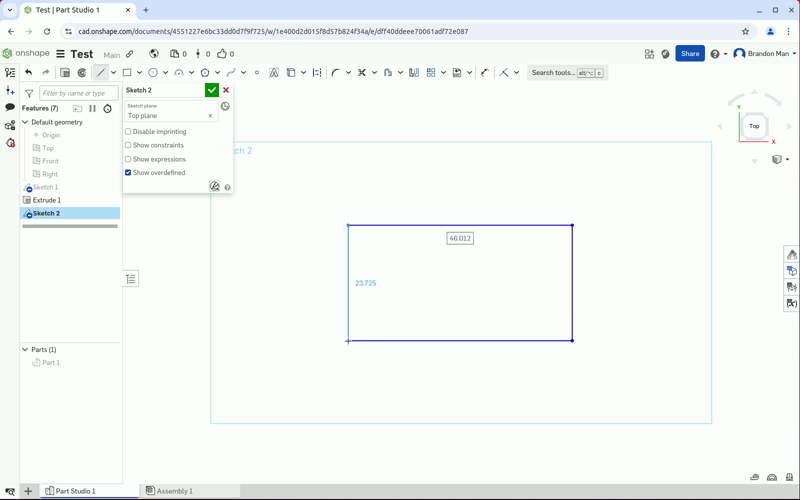
key_up(shift)
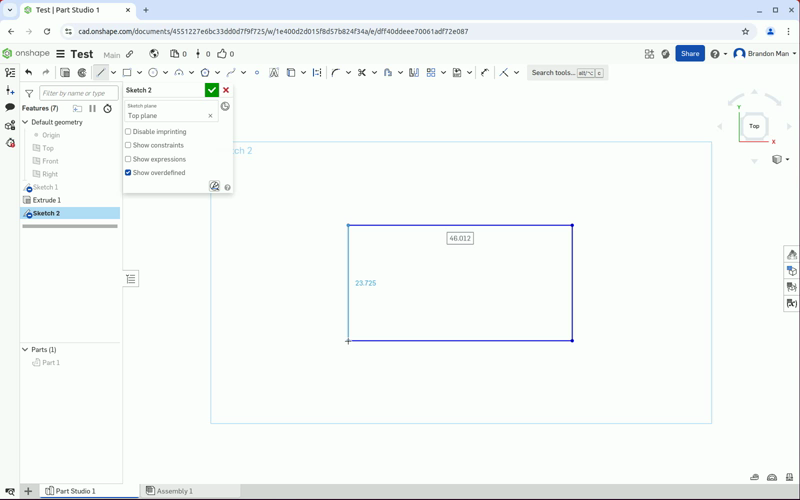
click(348, 340)
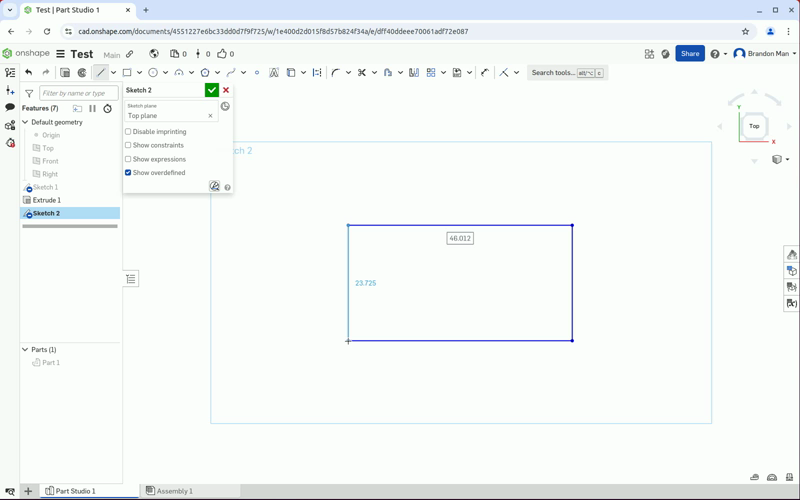
key(esc)
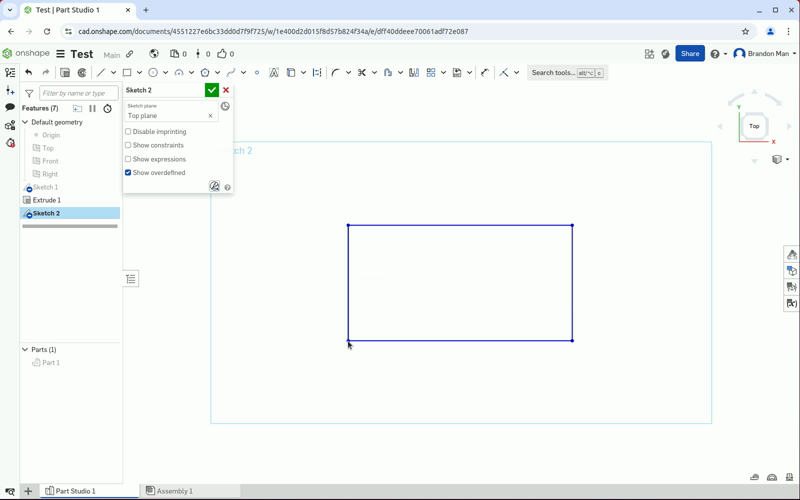
mouse_move(539, 246)
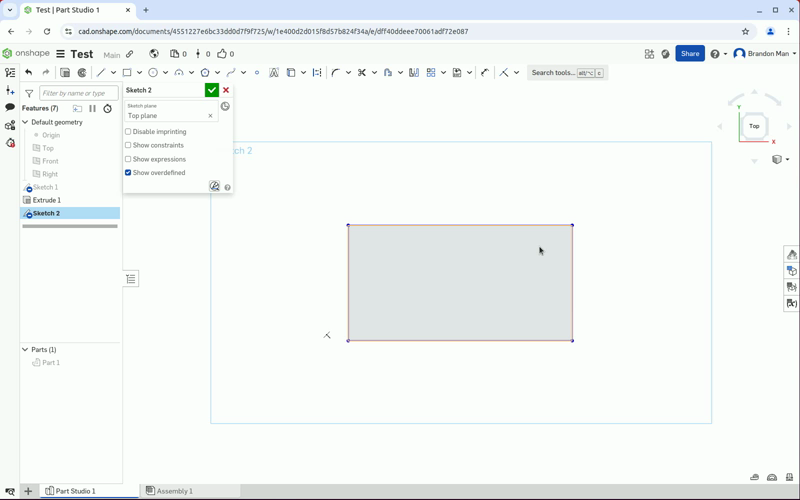
click(539, 246)
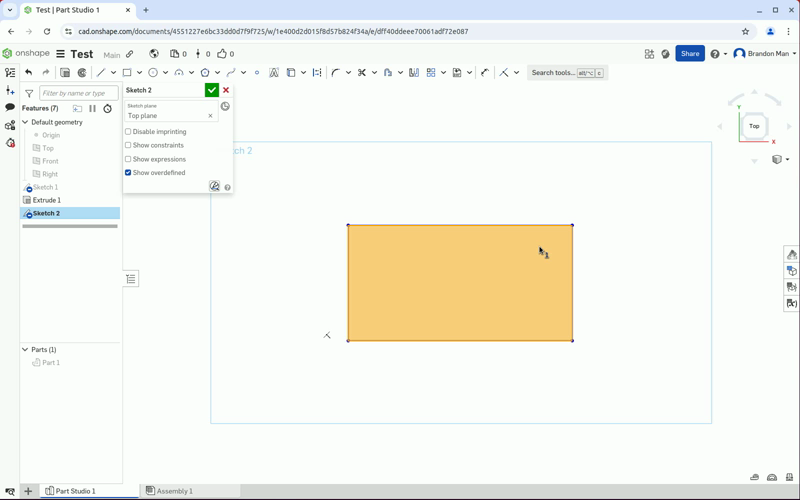
mouse_move(73, 352)
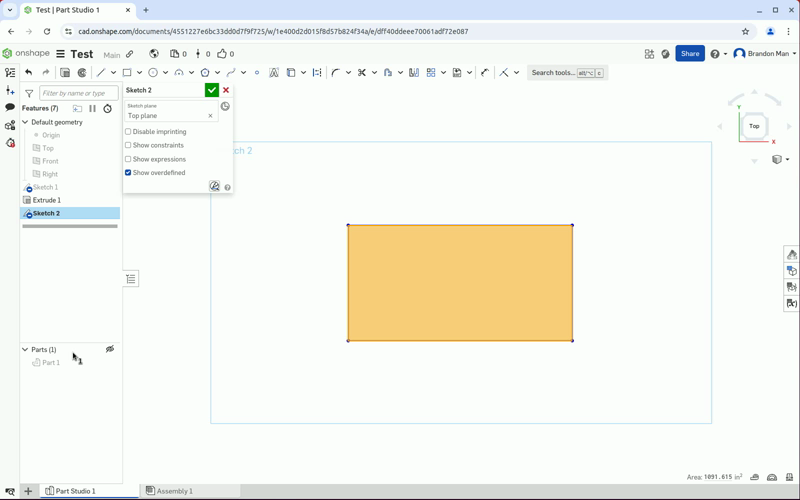
key(shift+y)
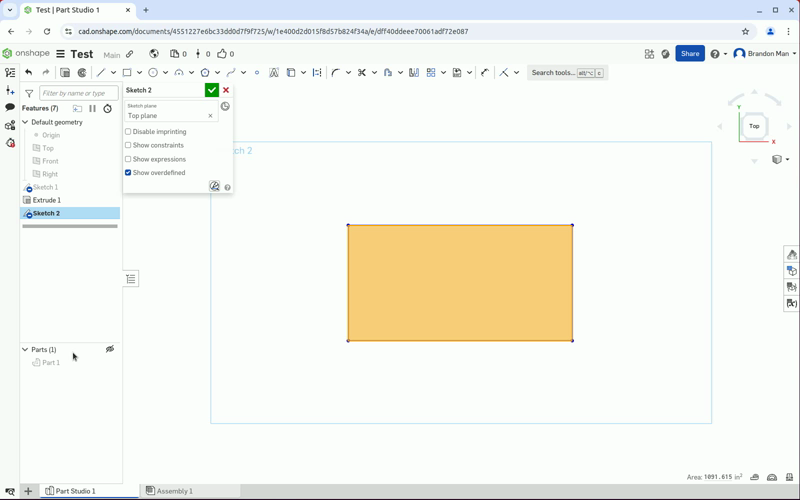
key(shift+e)
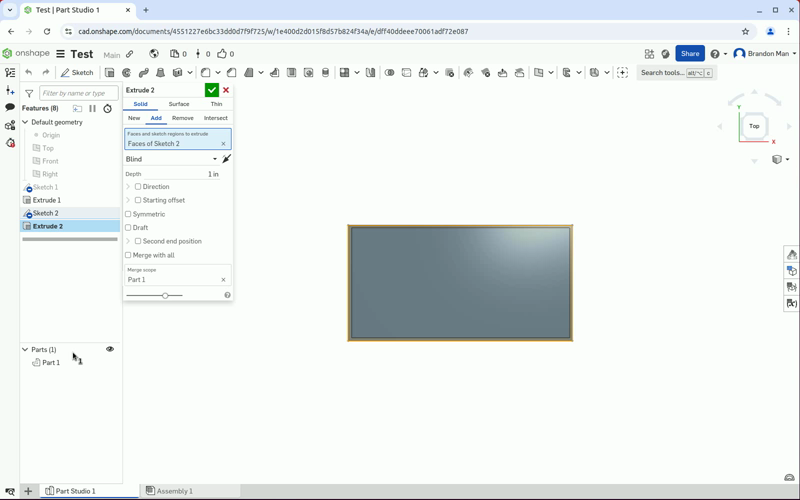
mouse_move(143, 106)
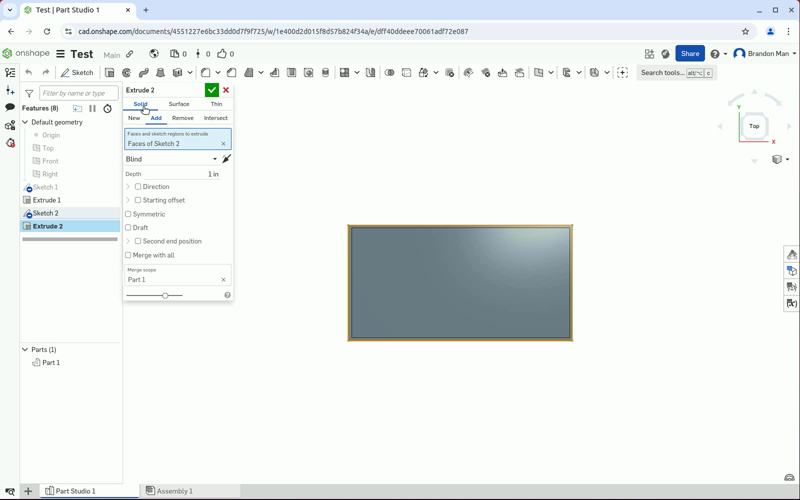
click(143, 106)
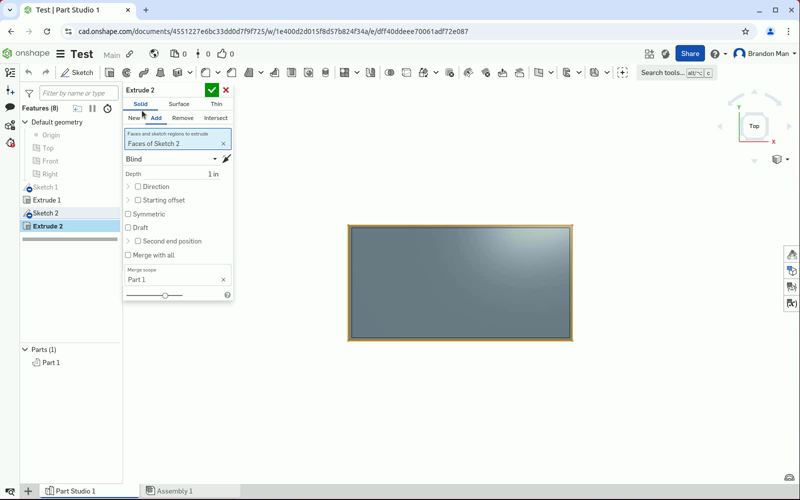
mouse_move(137, 120)
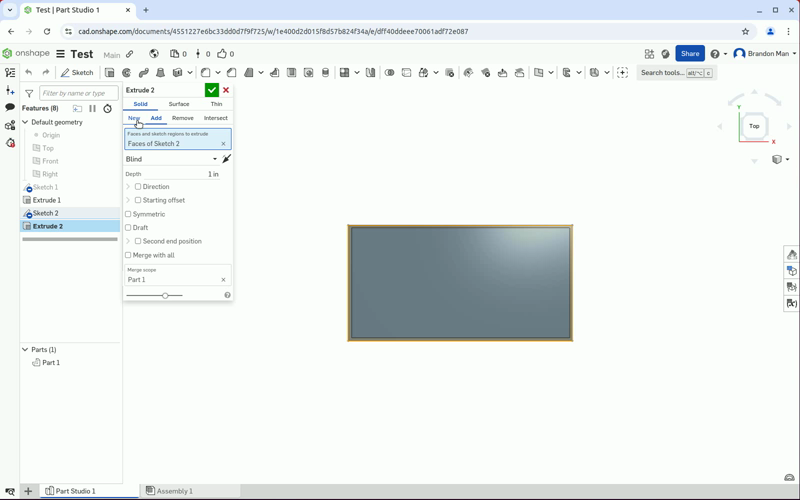
click(137, 120)
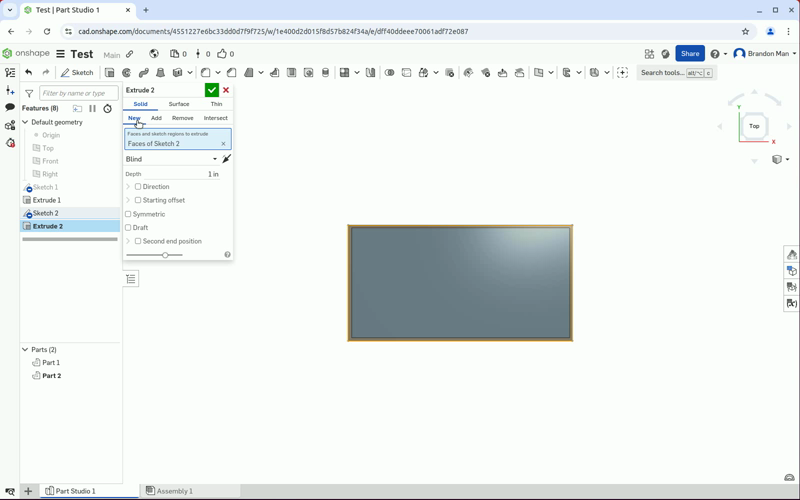
key(tab, 4)
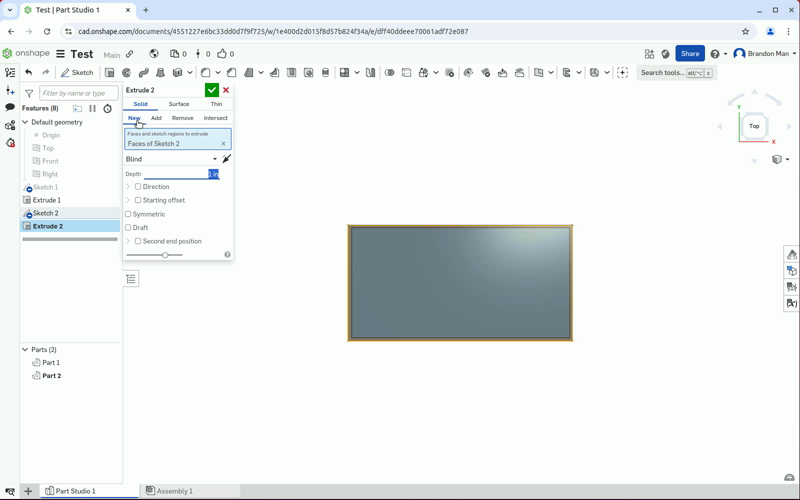
text(3.852)
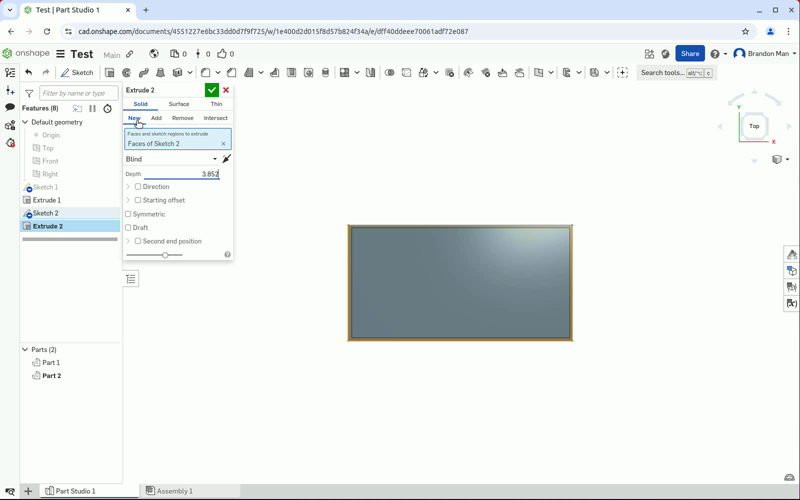
key(tab, 3)
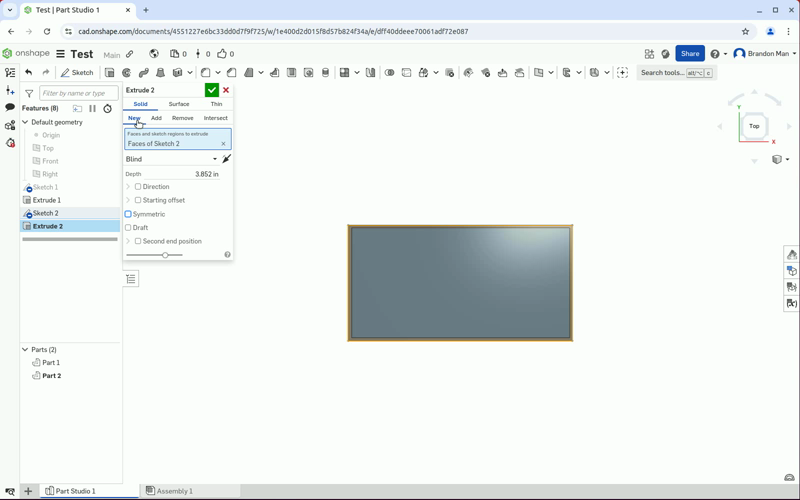
key(space)
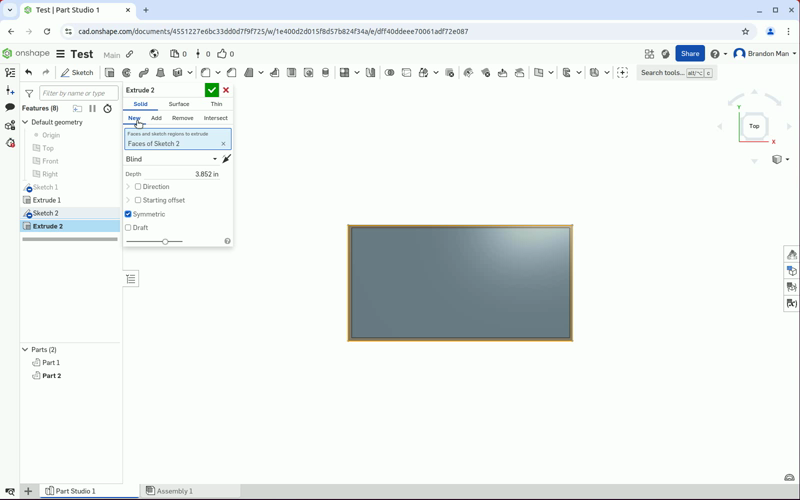
key(enter)
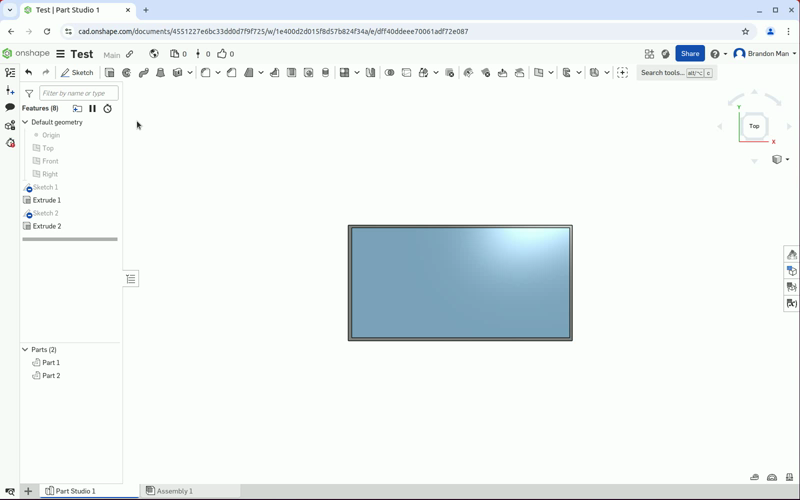
key(shift+h)
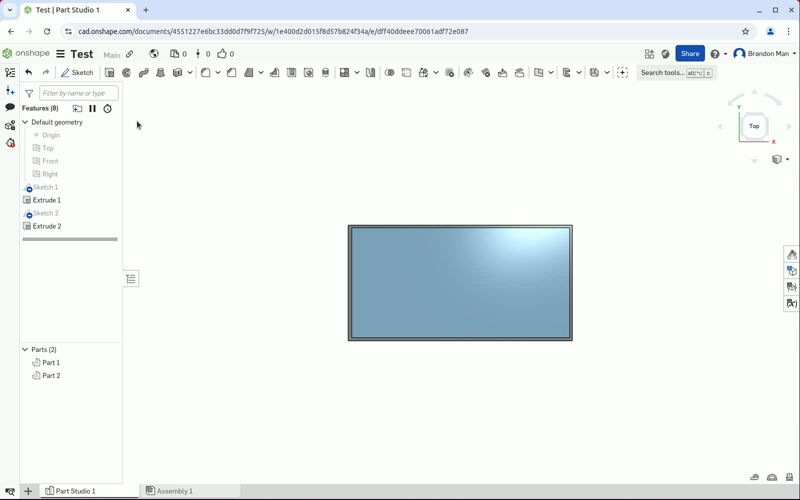
key(shift+h)
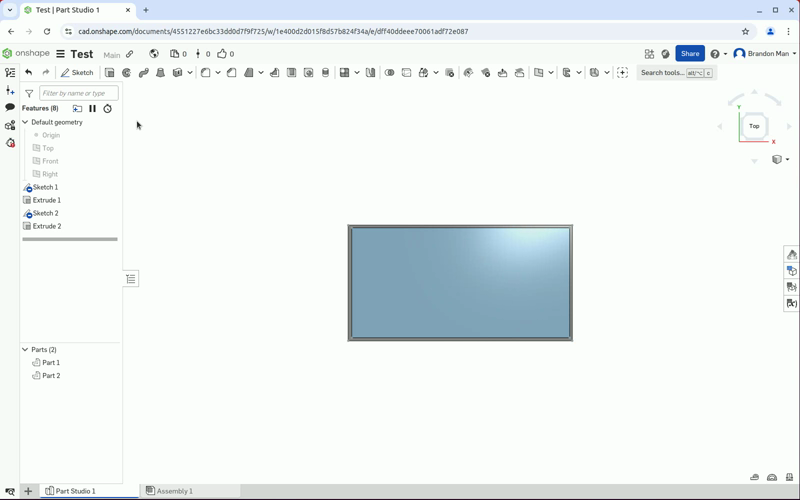
key(shift+7)
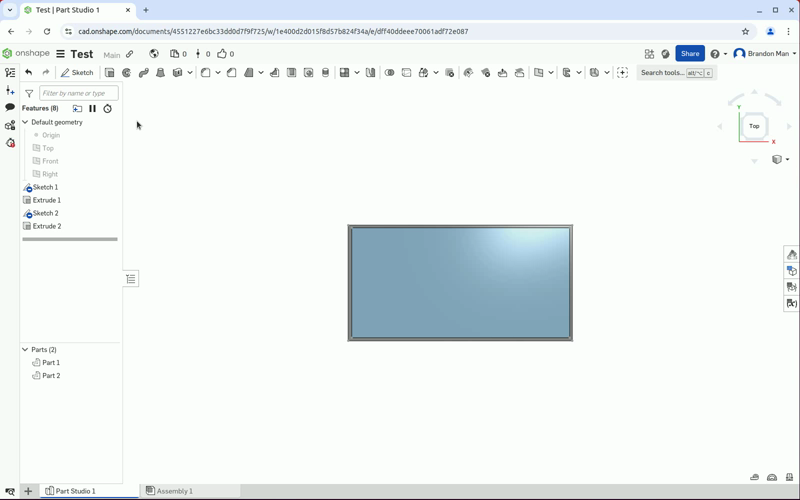
key(up, 3)
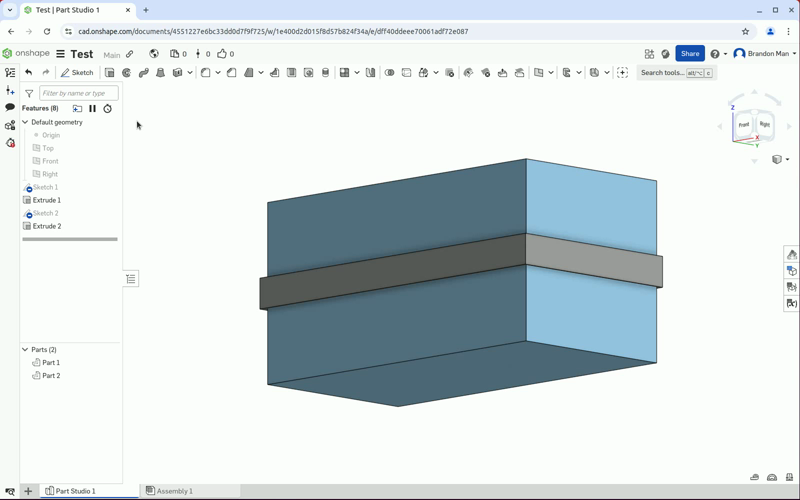
key(left, 3)
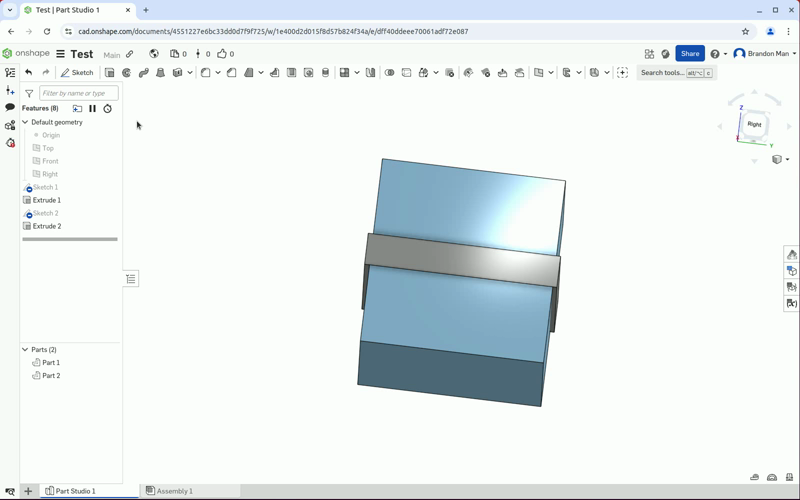
key(right, 3)
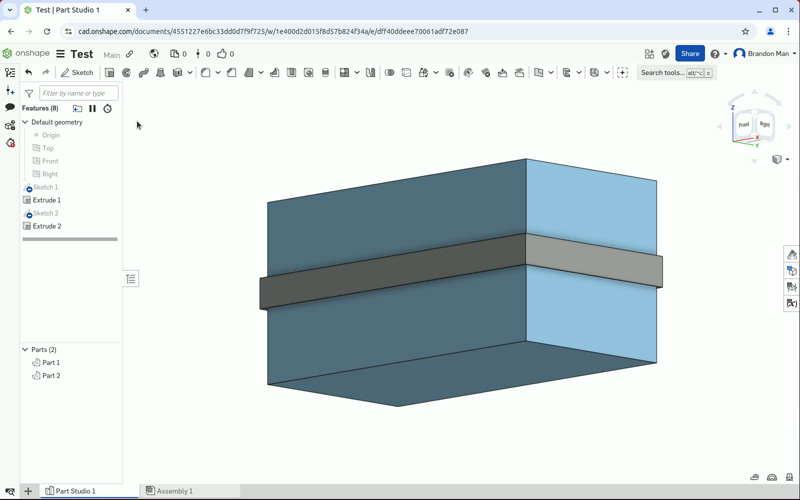
key(down, 3)
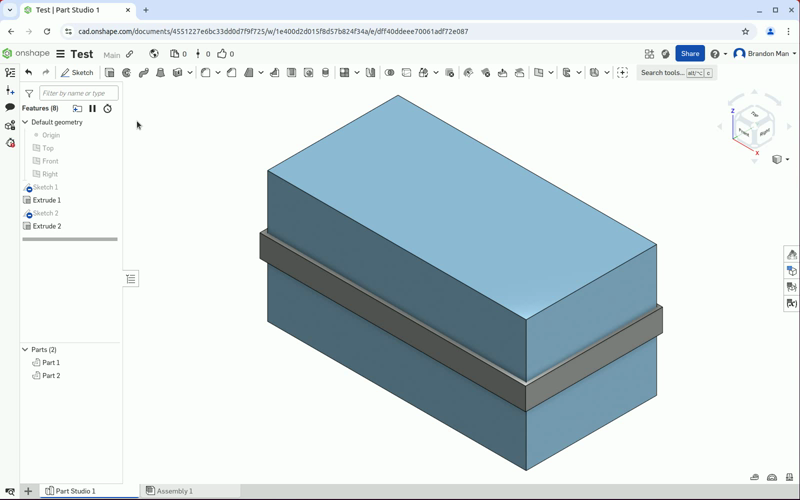
mouse_move(73, 189)
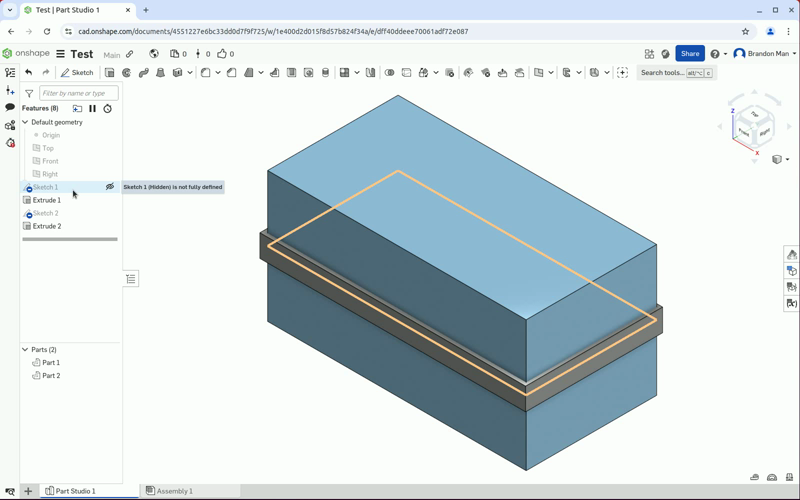
click(73, 189)